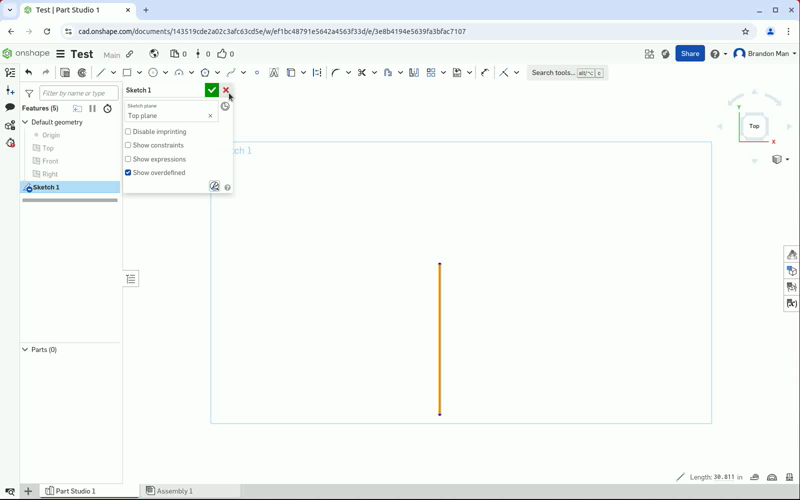
key(shift+h)
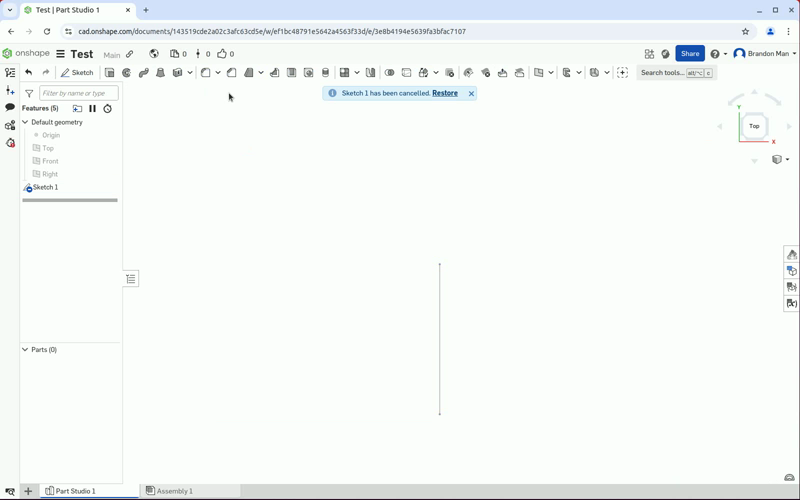
mouse_move(73, 352)
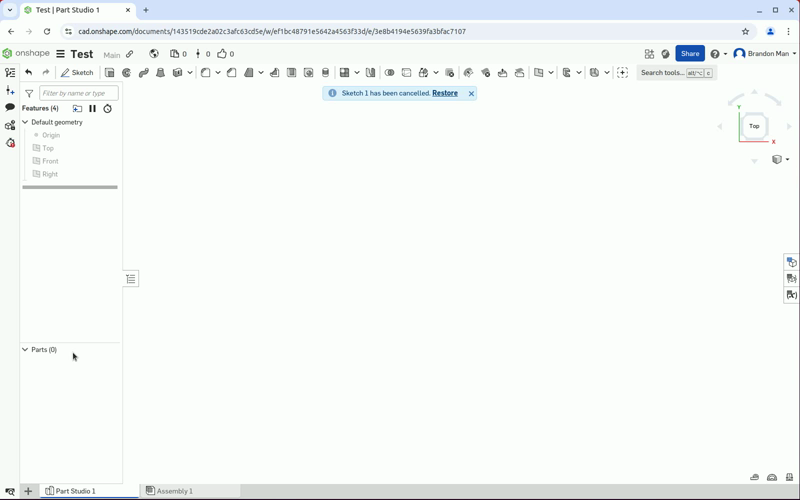
key(y)
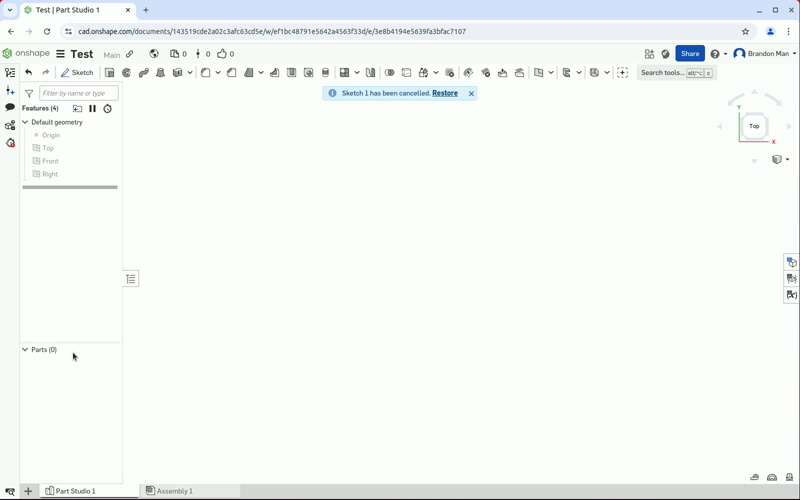
key(shift+p)
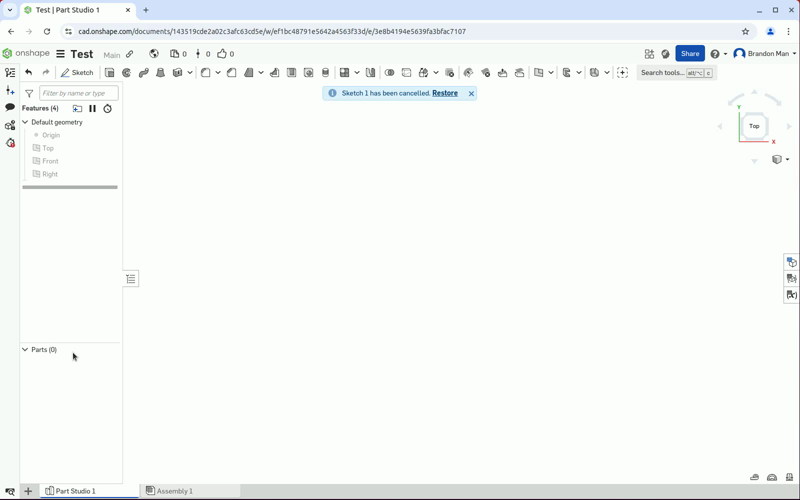
key(space)
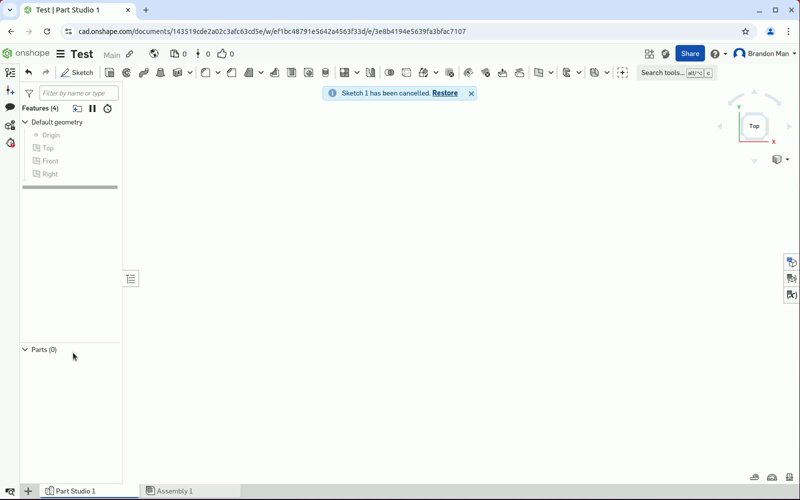
key_down(shift)
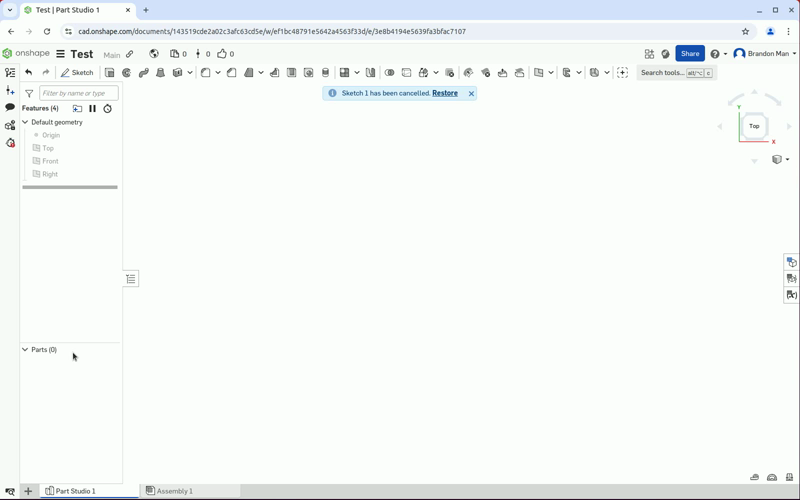
key(up)
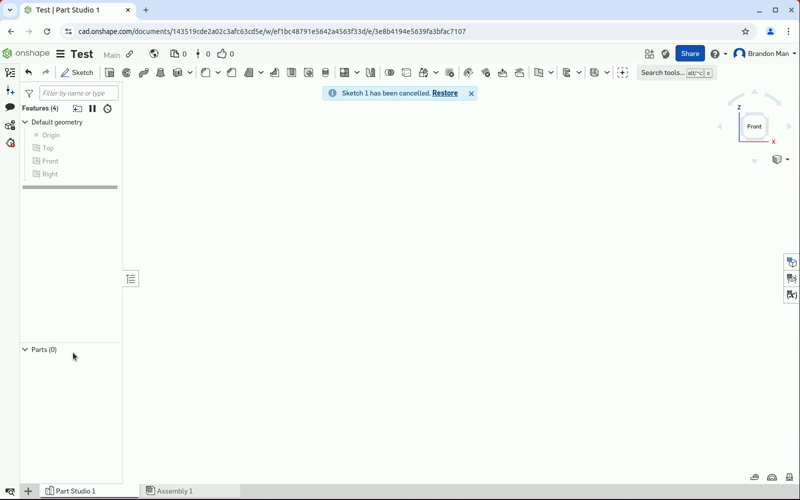
key_up(shift)
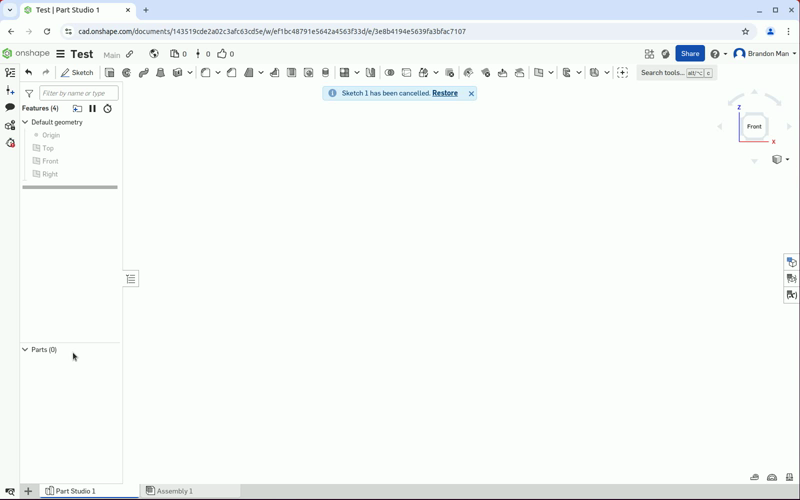
mouse_move(73, 352)
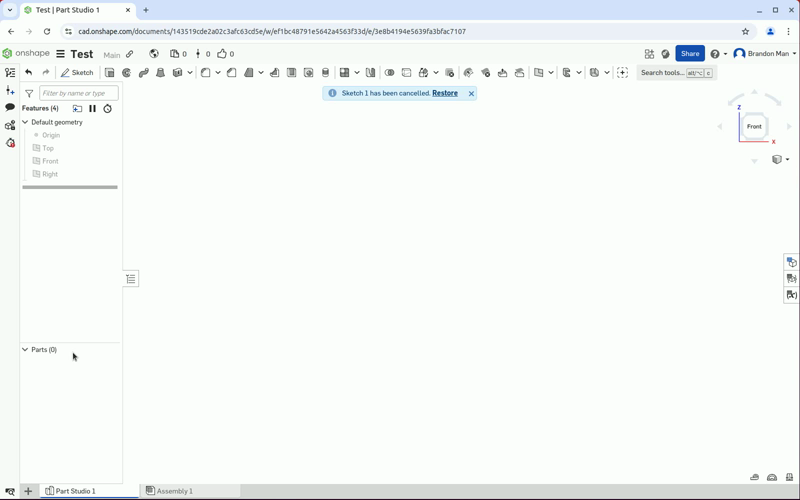
key(shift+y)
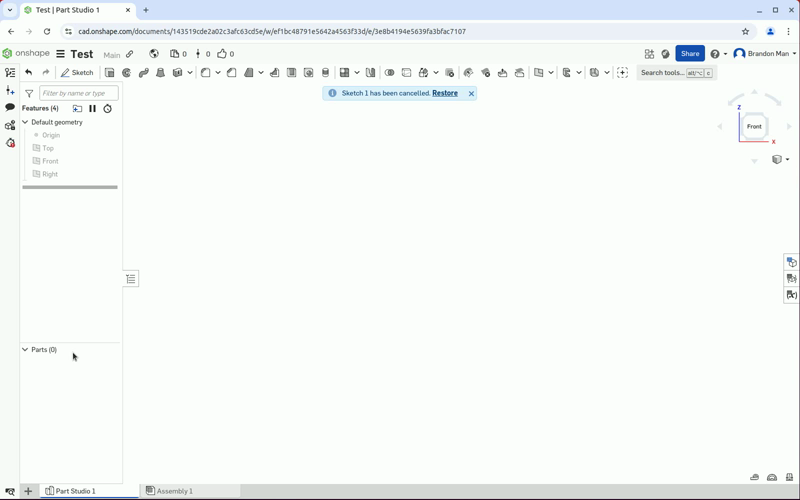
key(shift+s)
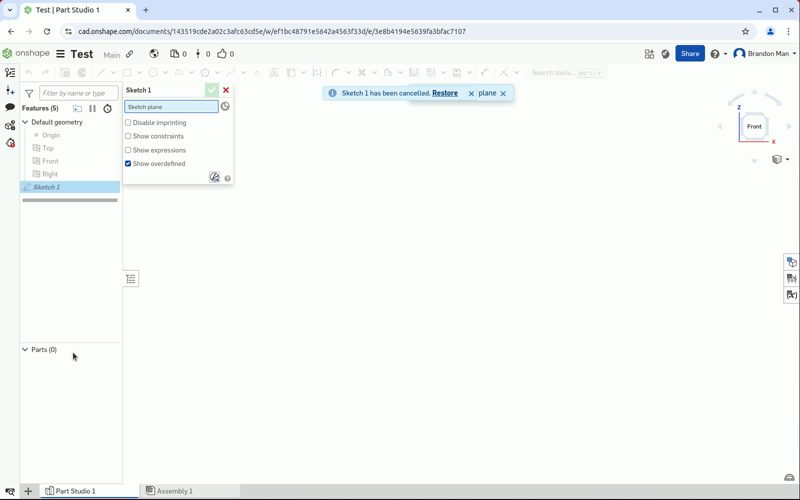
mouse_move(73, 163)
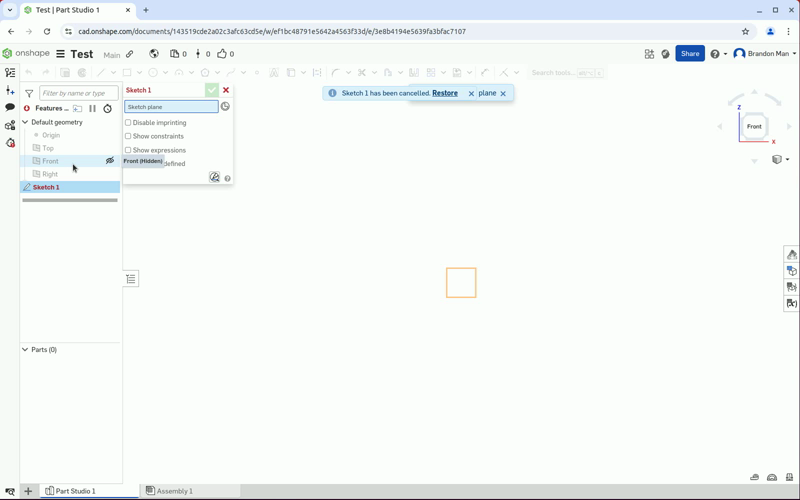
click(73, 163)
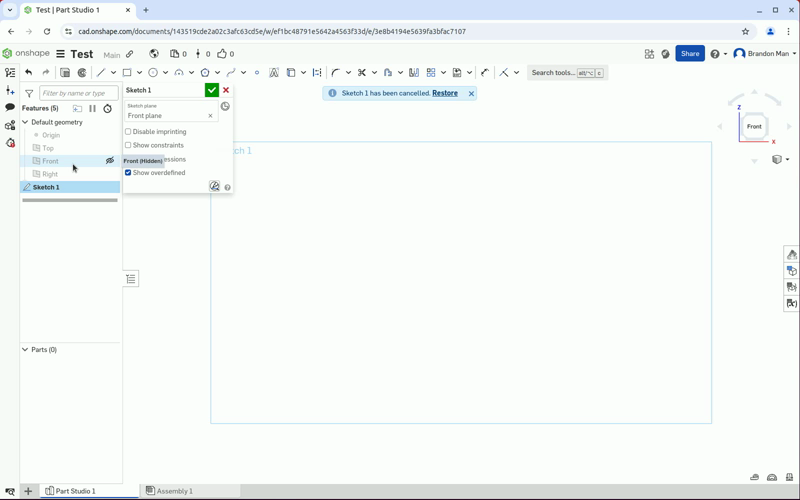
mouse_move(73, 352)
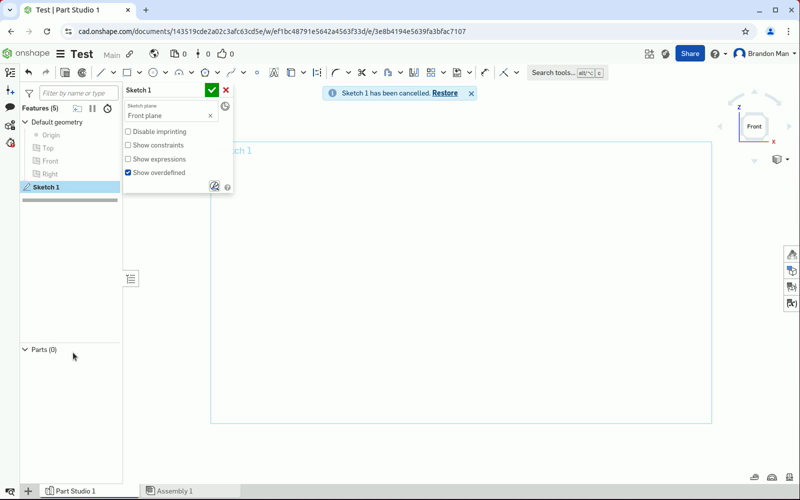
key(y)
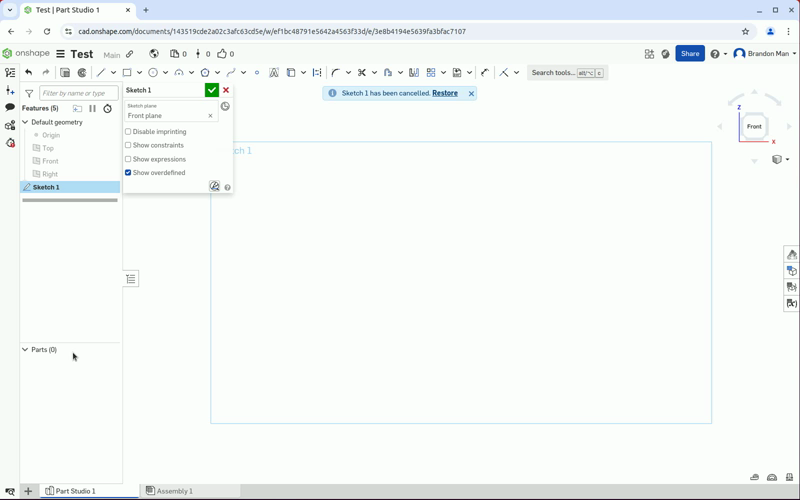
key(l)
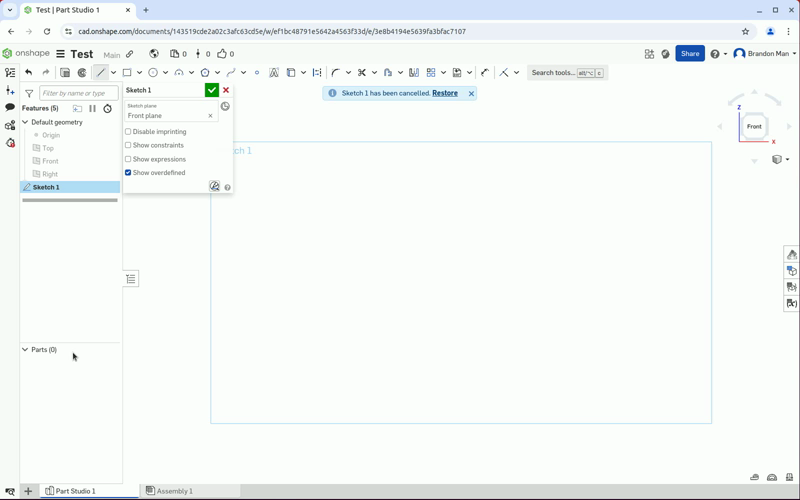
key_down(shift)
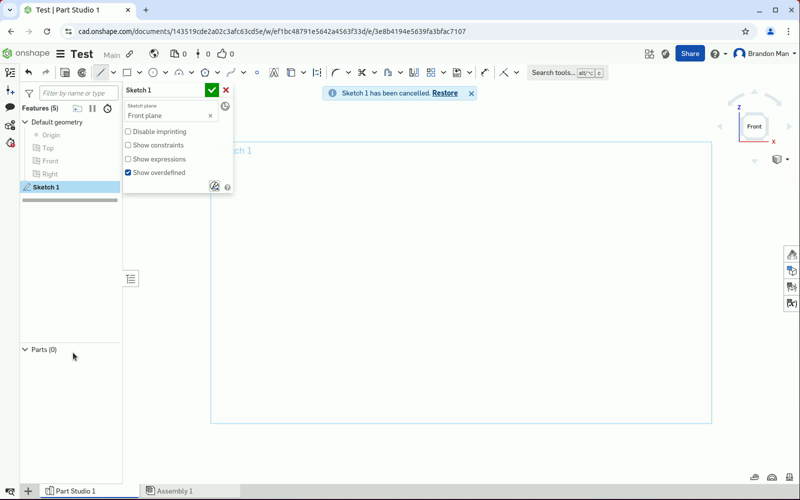
mouse_move(348, 395)
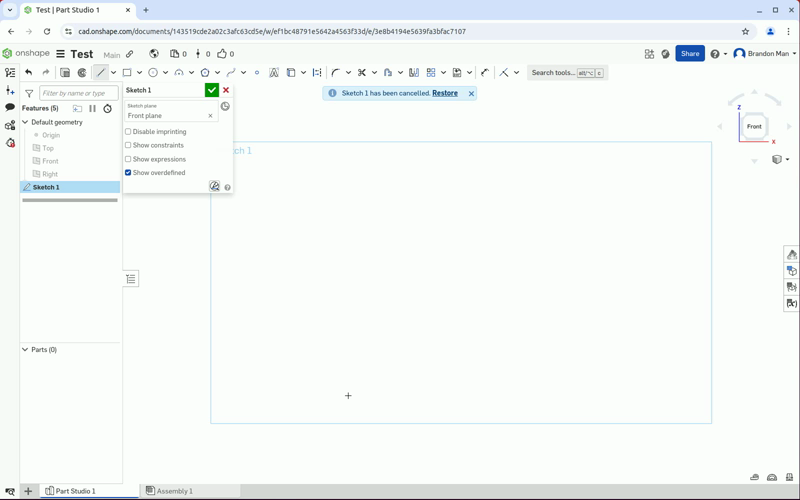
click(348, 395)
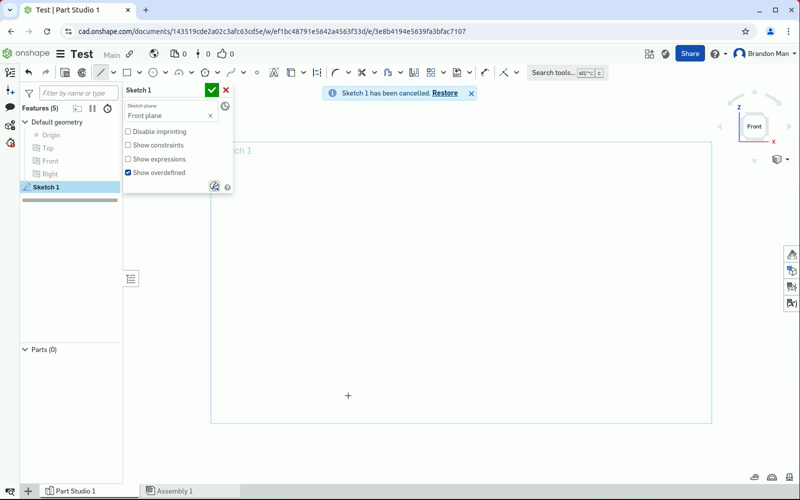
key_up(shift)
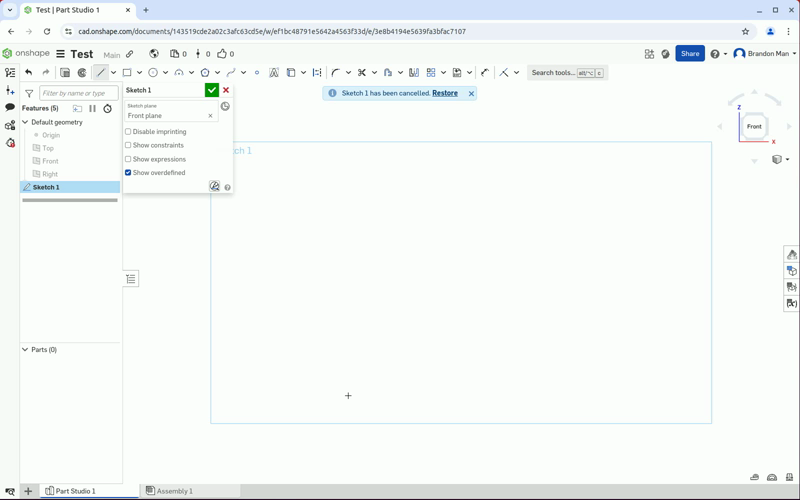
key_down(shift)
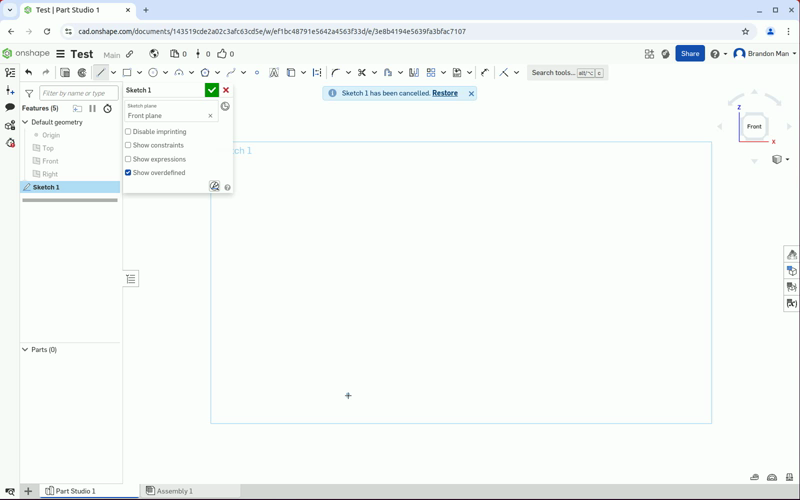
mouse_move(572, 395)
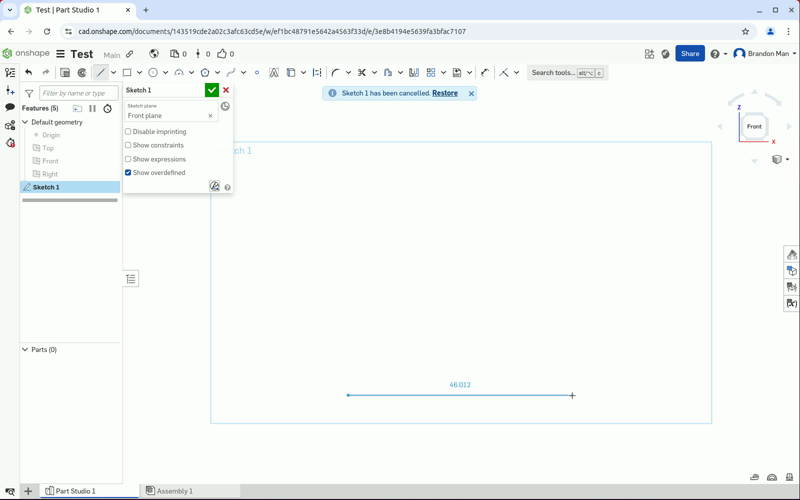
click(572, 395)
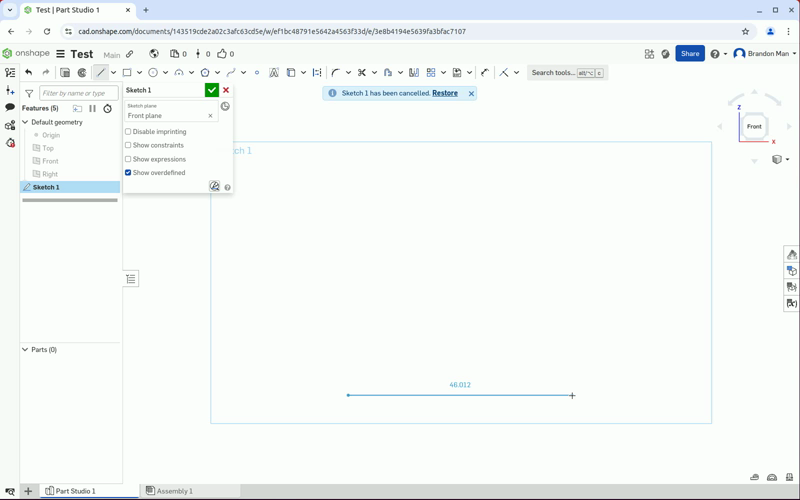
key_up(shift)
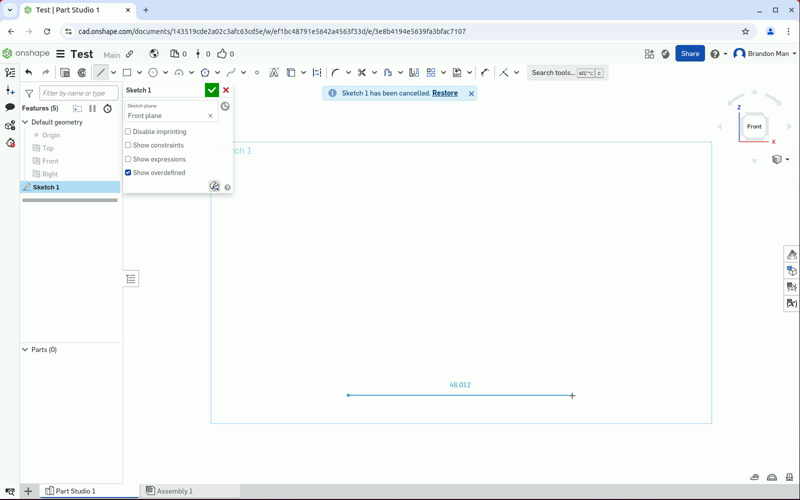
key_down(shift)
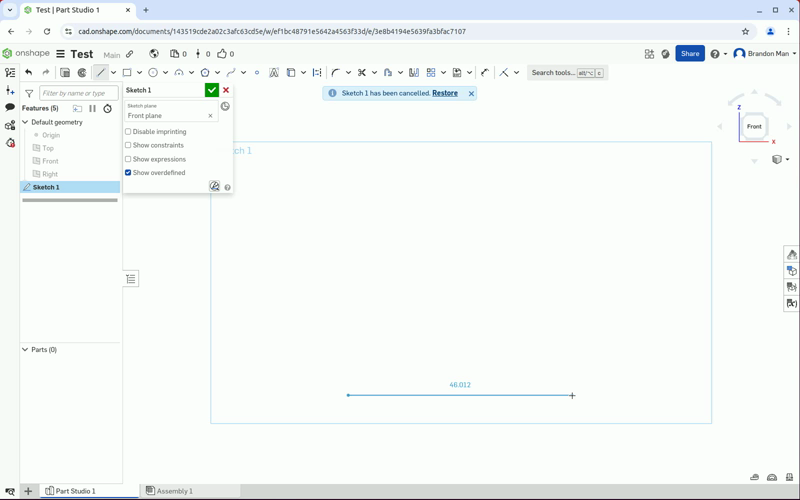
mouse_move(572, 171)
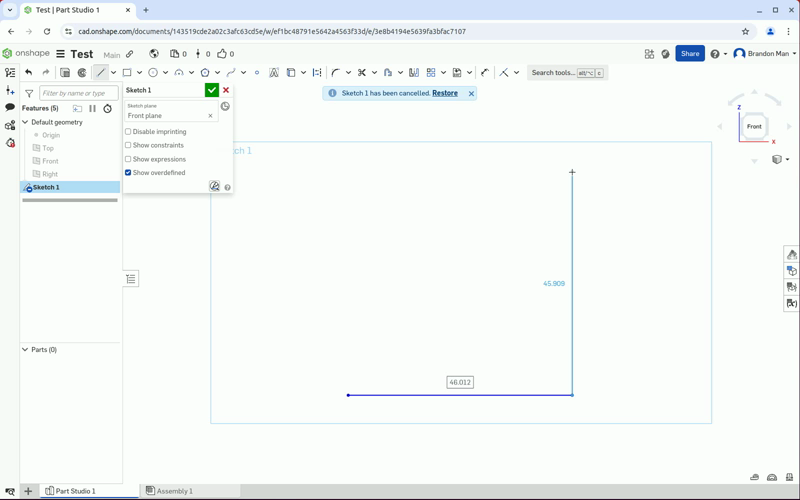
click(572, 171)
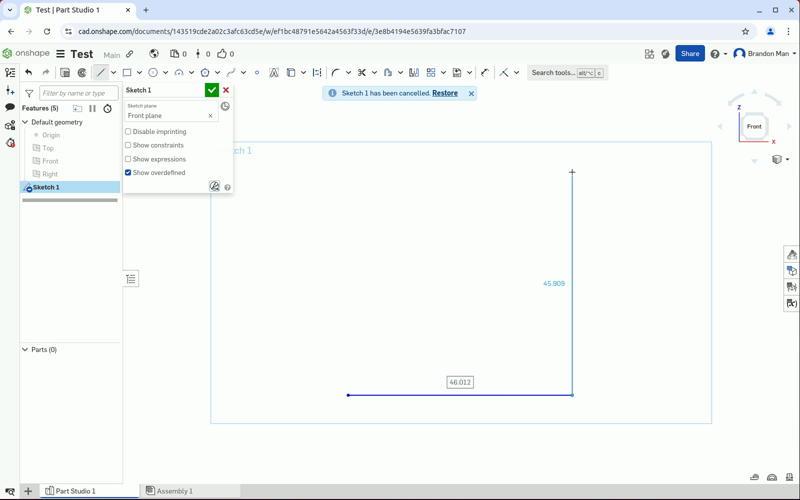
key_up(shift)
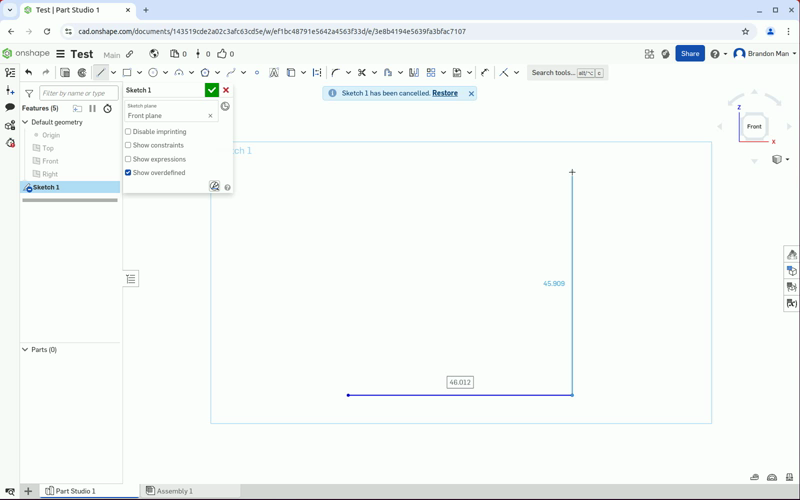
key_down(shift)
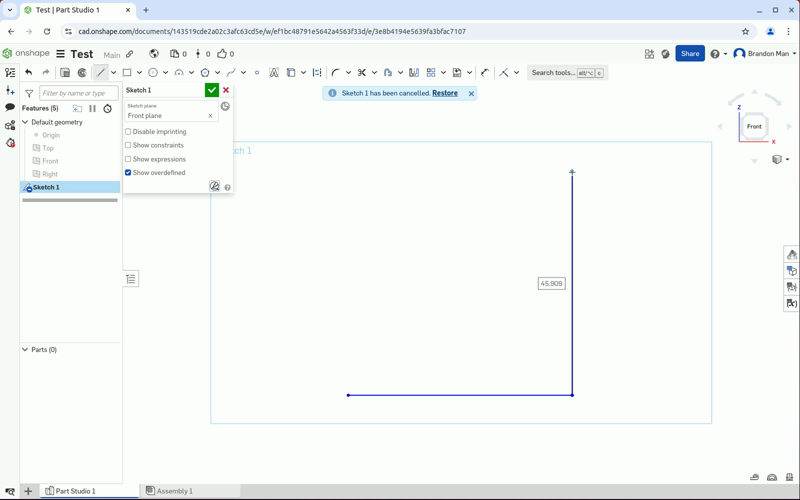
mouse_move(348, 171)
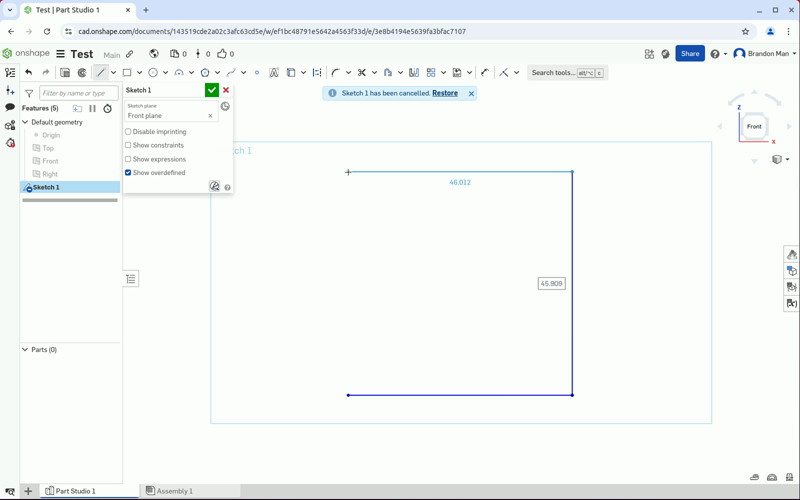
click(348, 171)
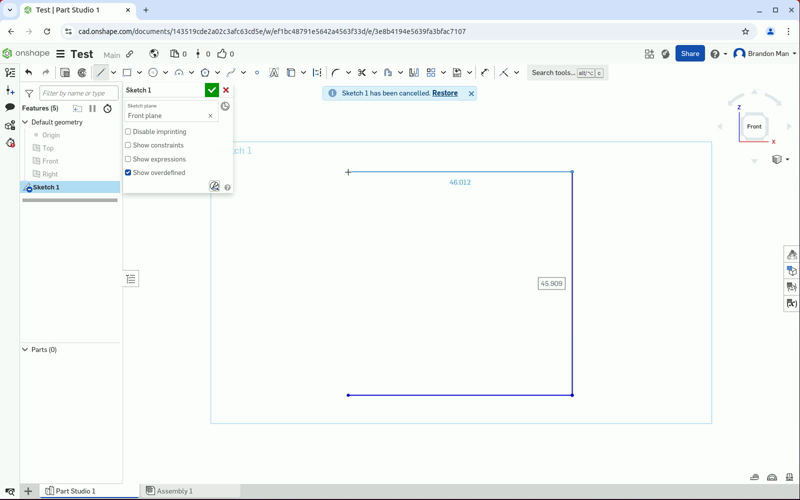
key_up(shift)
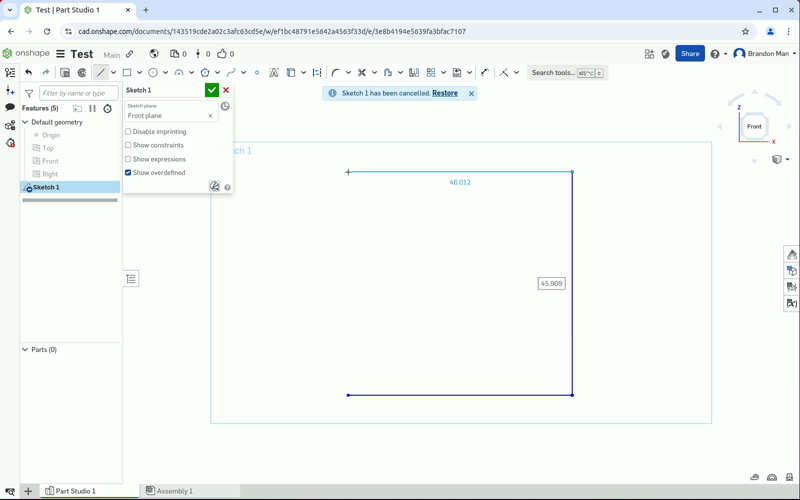
key_down(shift)
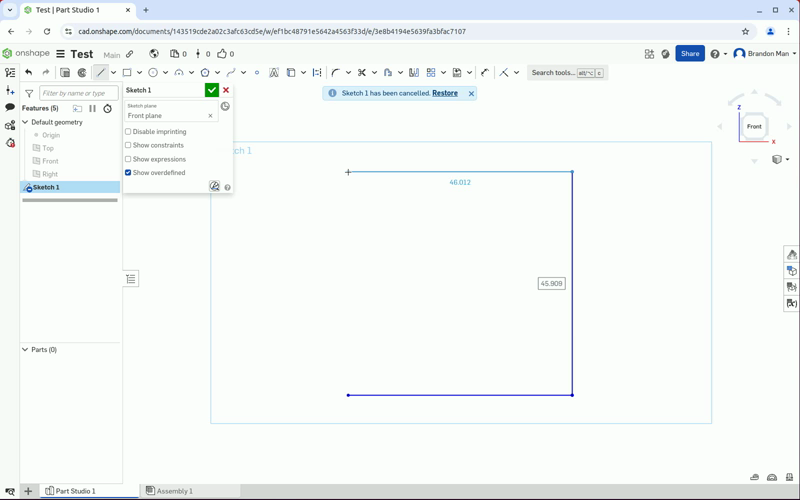
mouse_move(348, 395)
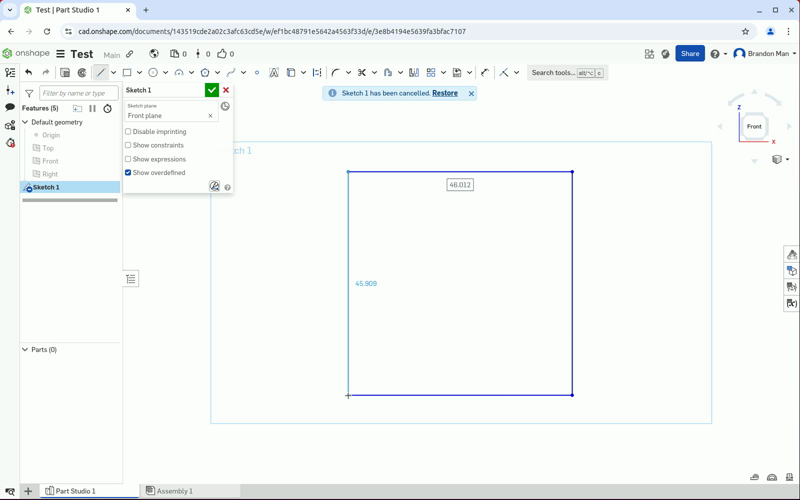
key_up(shift)
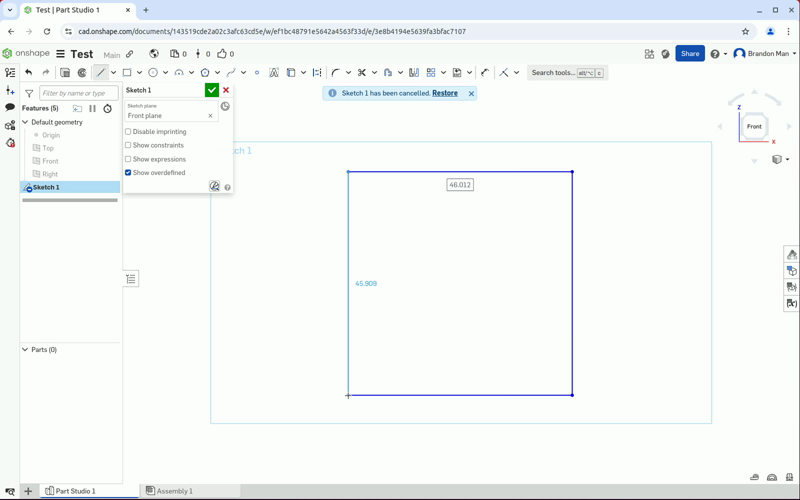
click(348, 395)
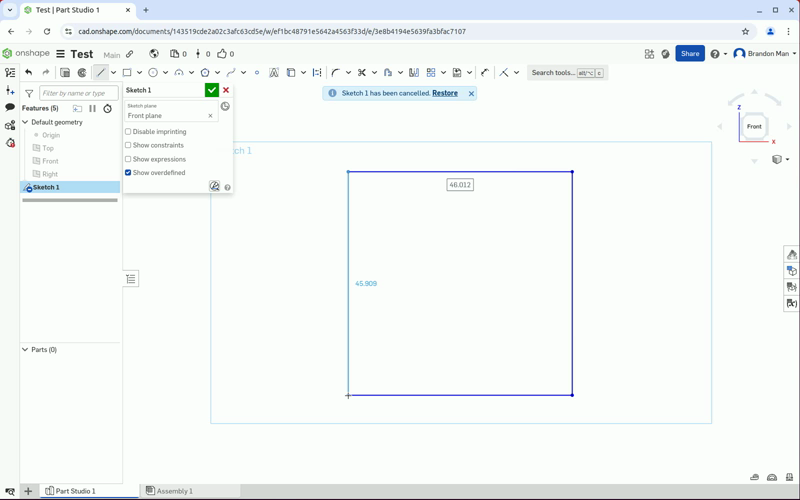
key(esc)
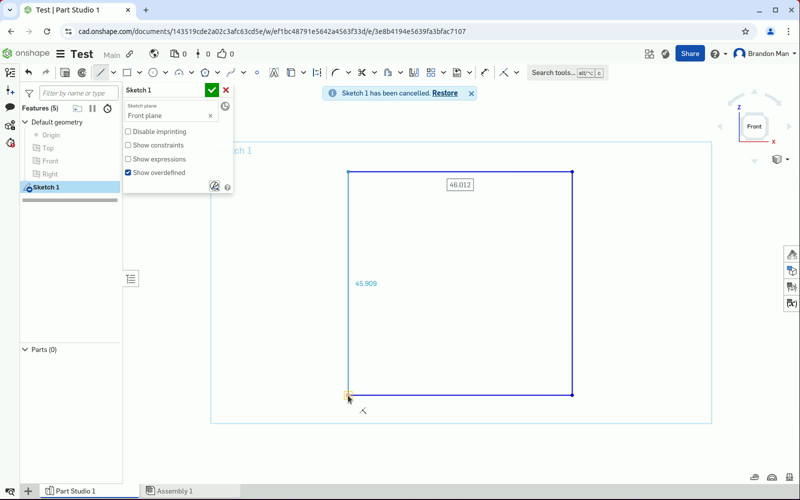
mouse_move(510, 283)
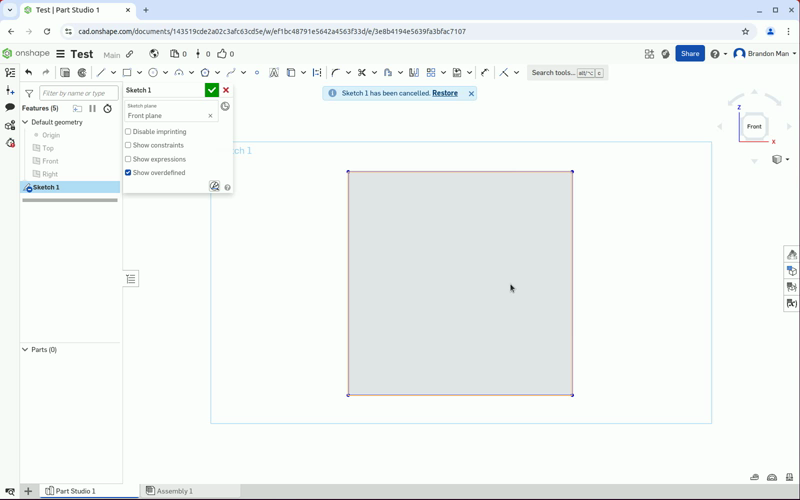
click(510, 283)
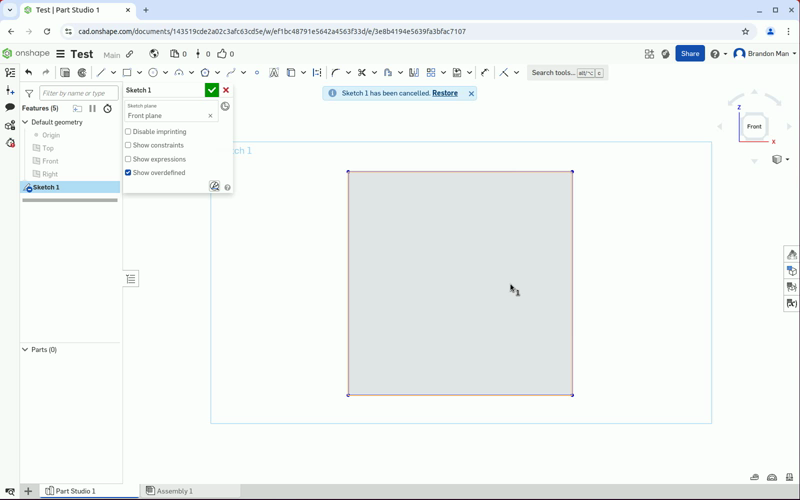
mouse_move(73, 352)
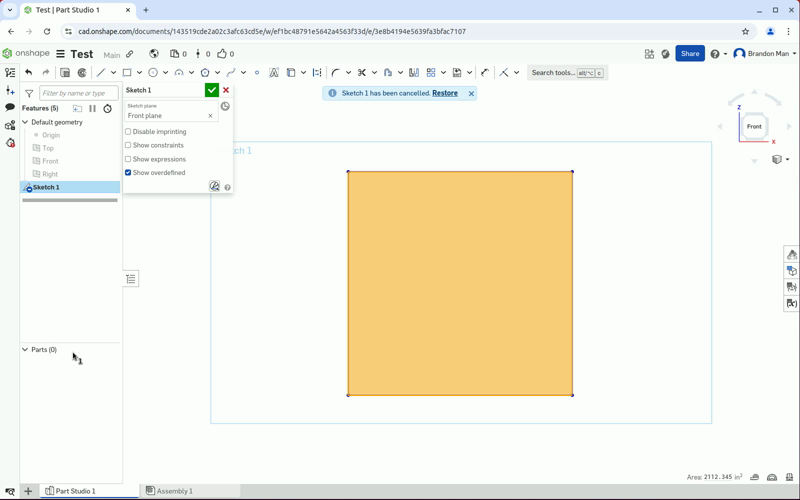
key(shift+y)
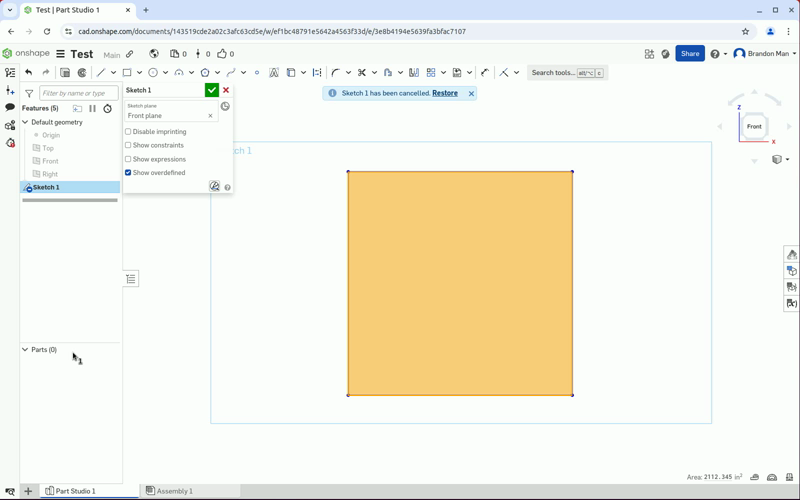
key(shift+e)
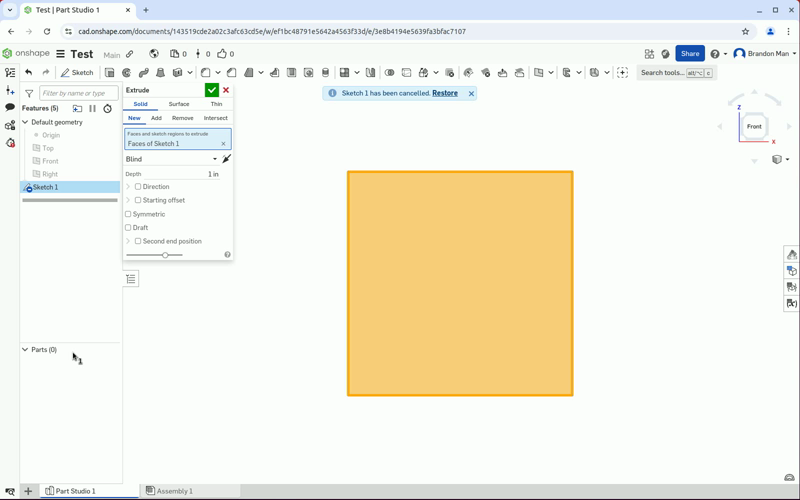
mouse_move(143, 106)
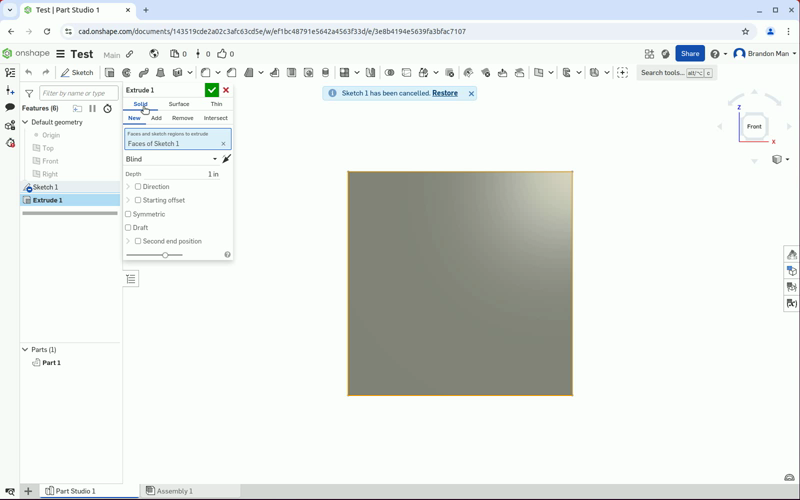
click(143, 106)
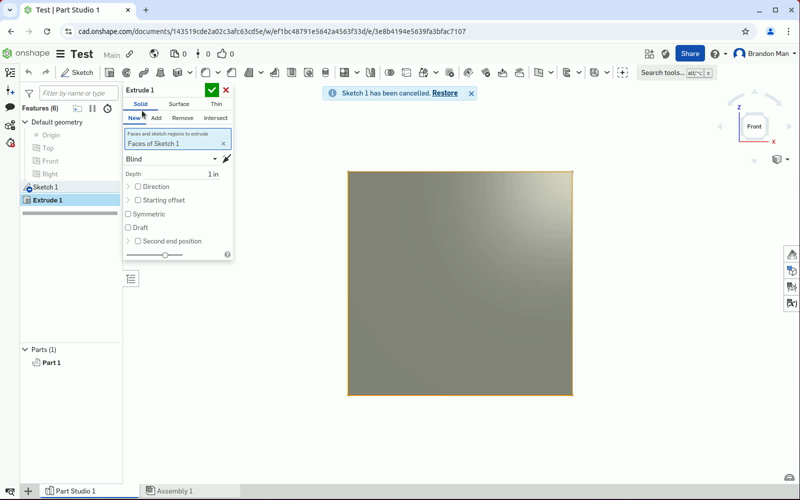
mouse_move(137, 120)
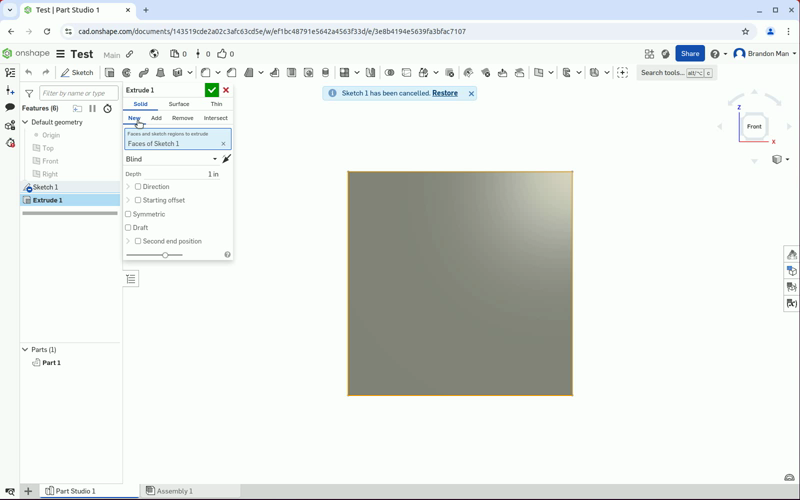
click(137, 120)
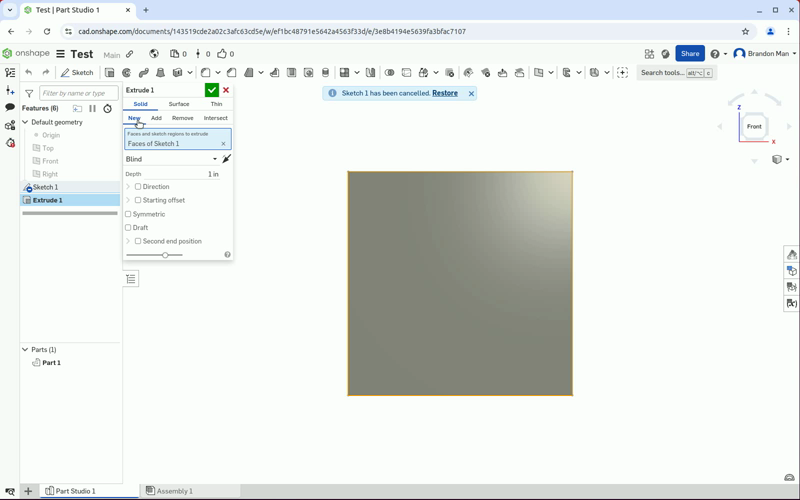
key(tab, 4)
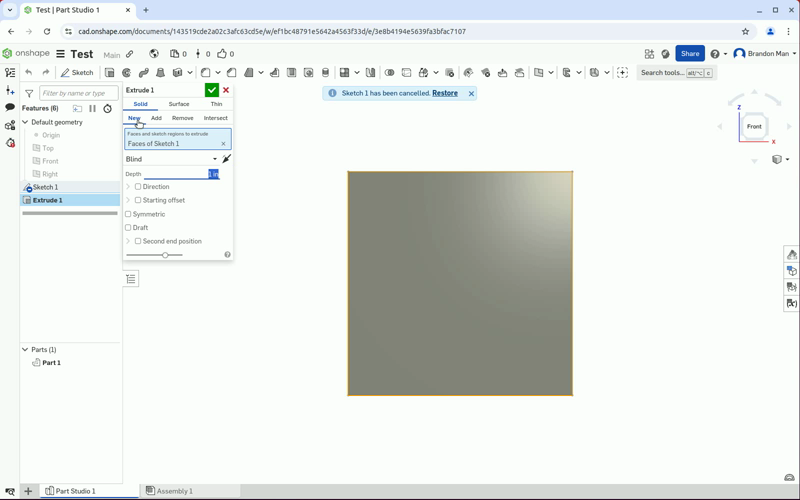
text(23.108)
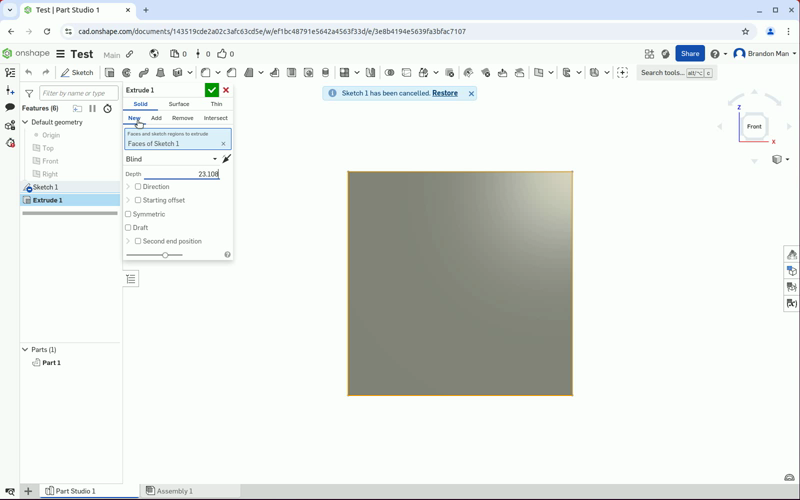
key(enter)
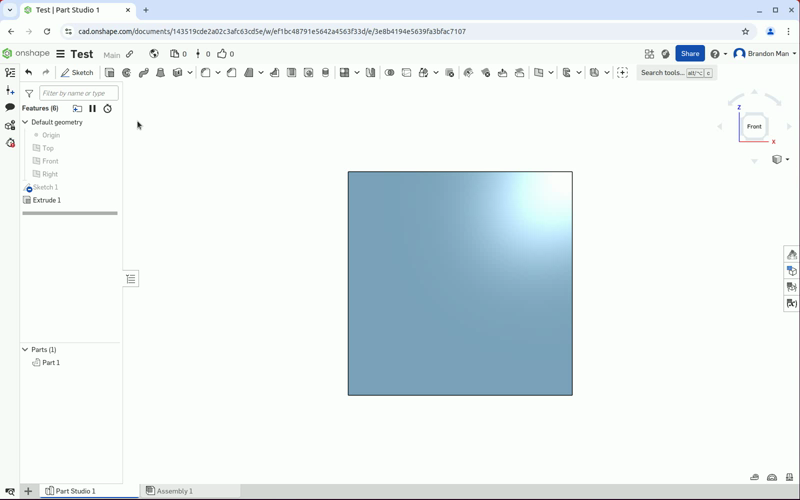
key(shift+h)
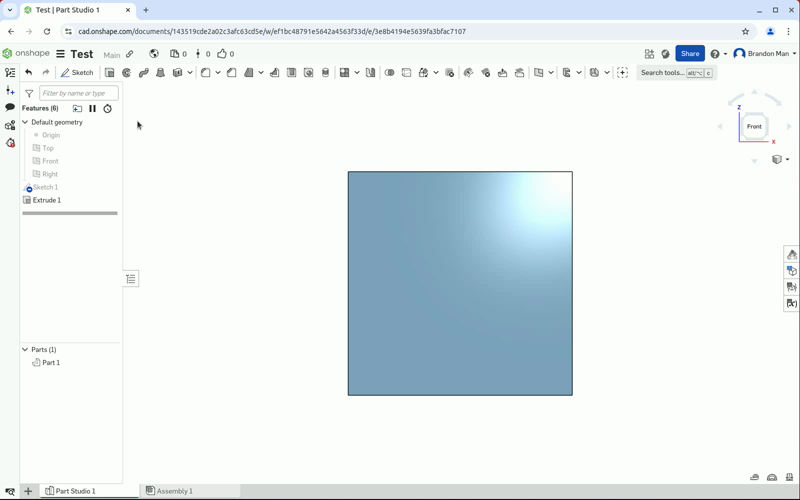
key(shift+h)
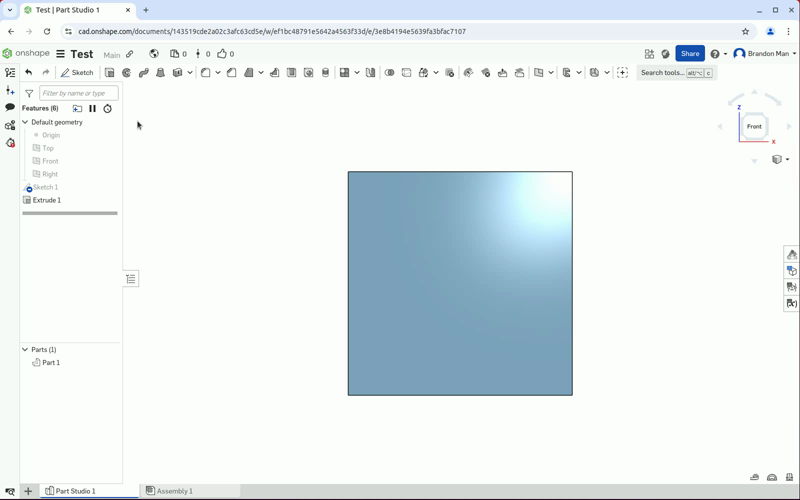
mouse_move(73, 189)
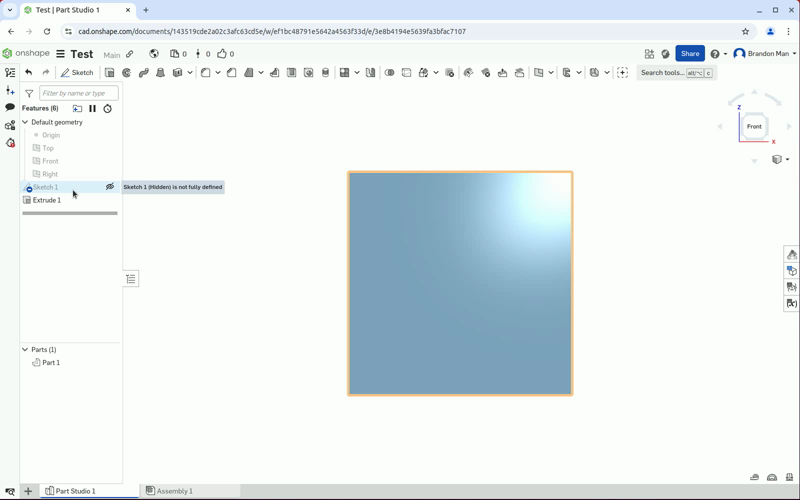
click(73, 189)
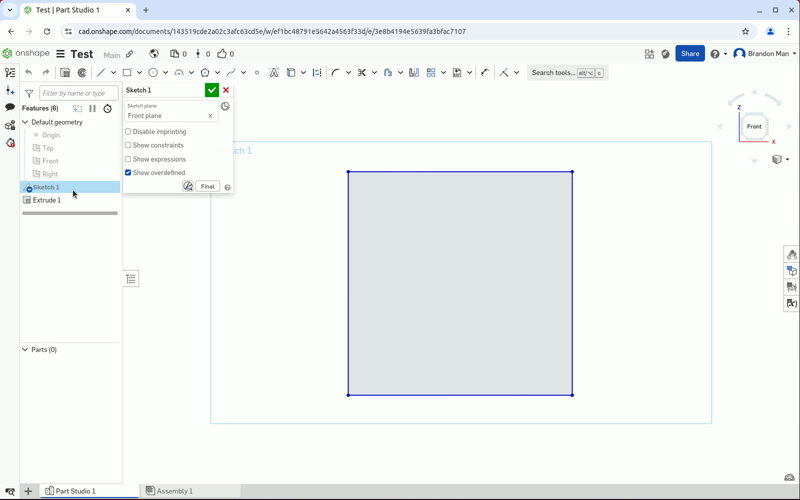
mouse_move(229, 92)
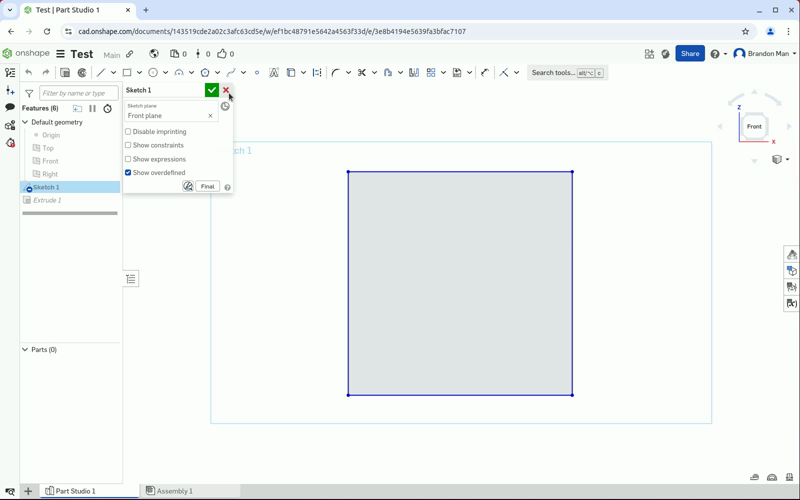
click(229, 92)
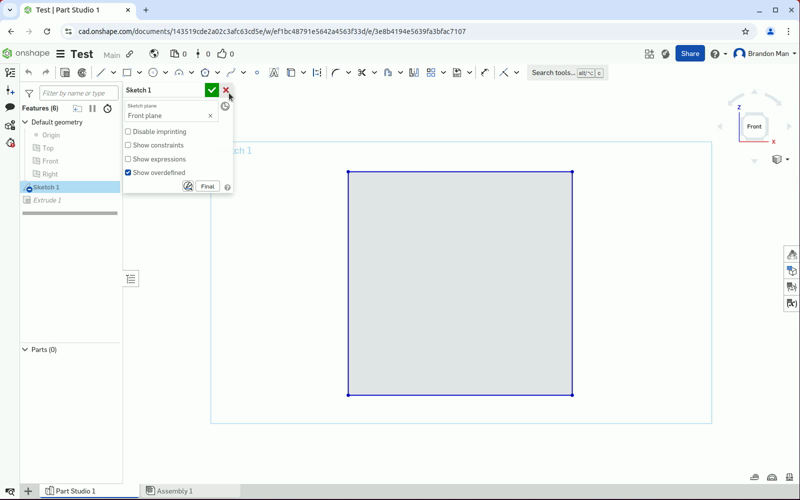
key(shift+s)
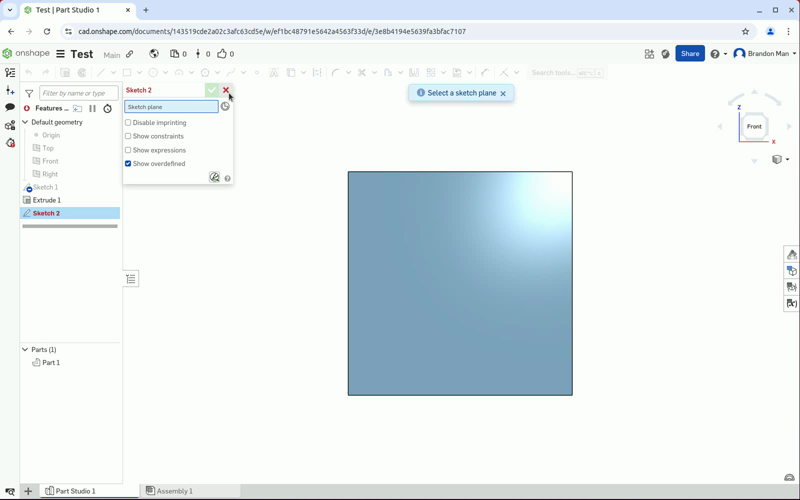
mouse_move(73, 163)
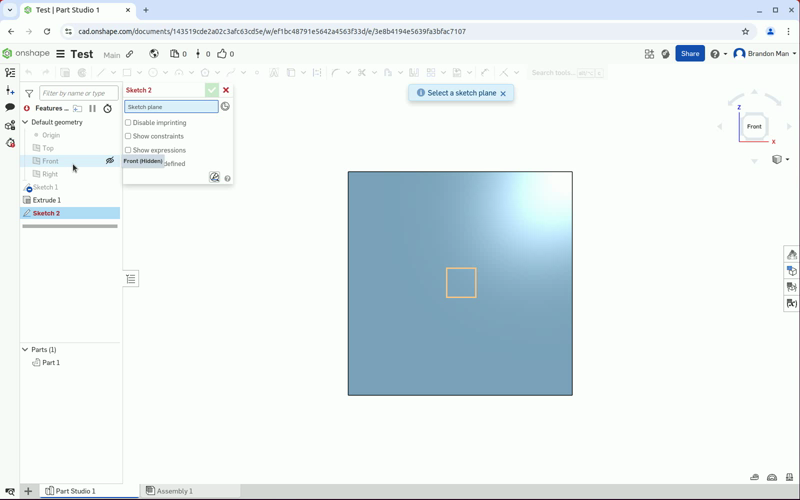
click(73, 163)
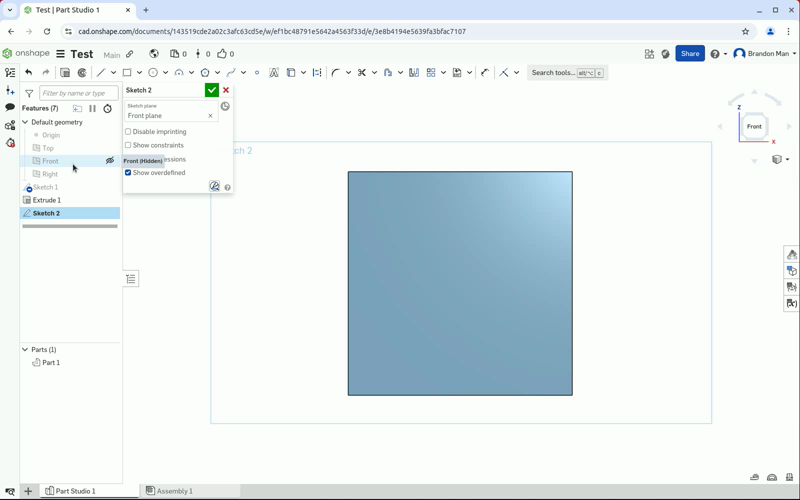
mouse_move(73, 352)
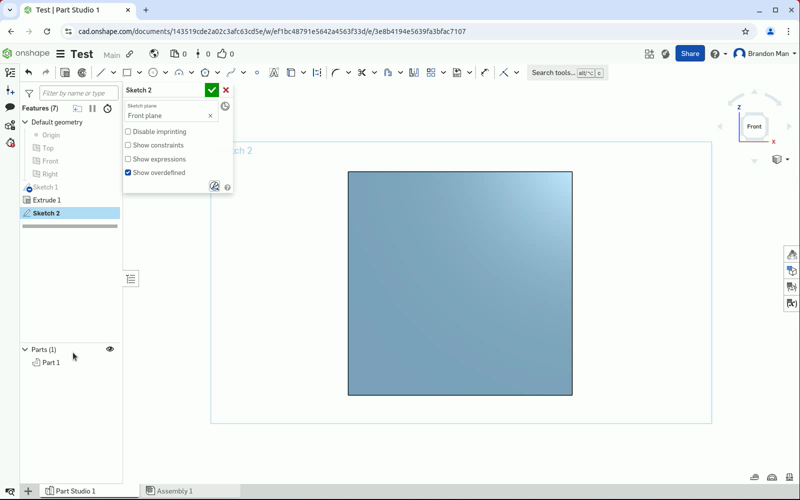
key(y)
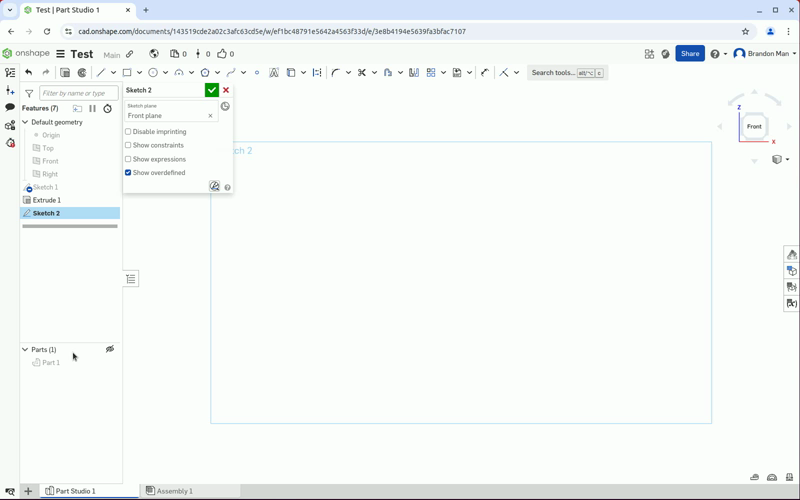
key(l)
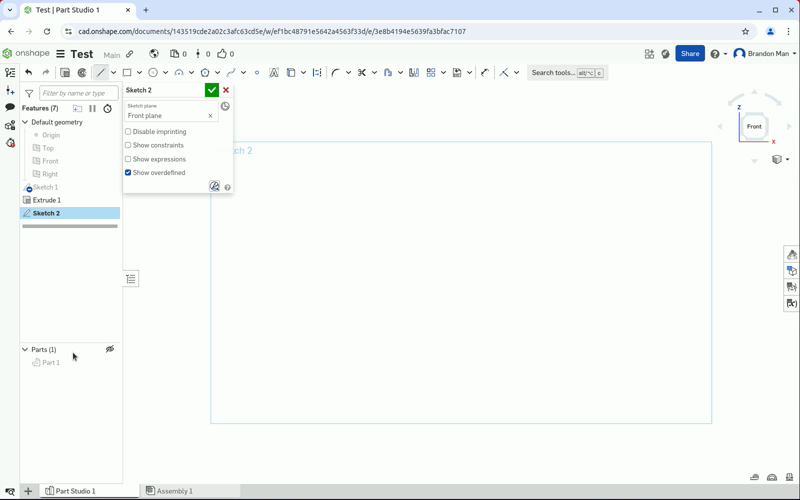
key_down(shift)
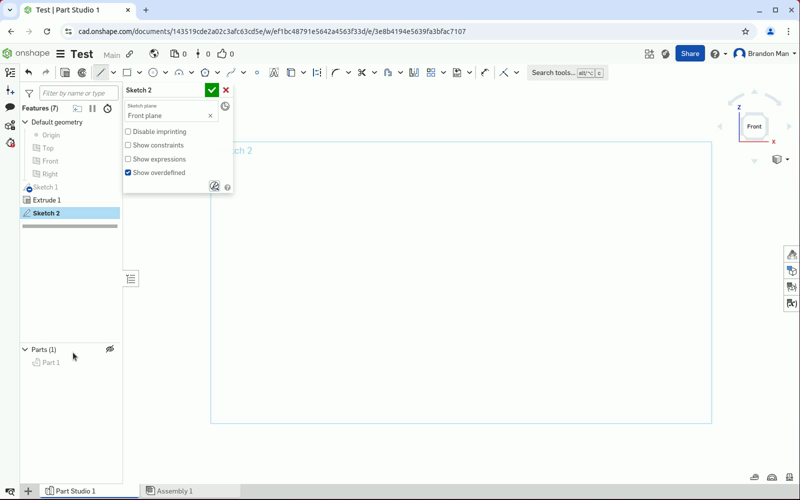
mouse_move(348, 395)
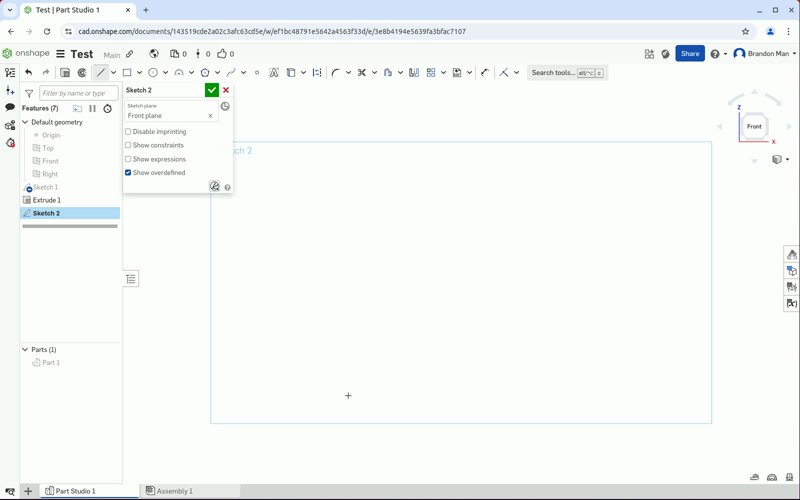
click(348, 395)
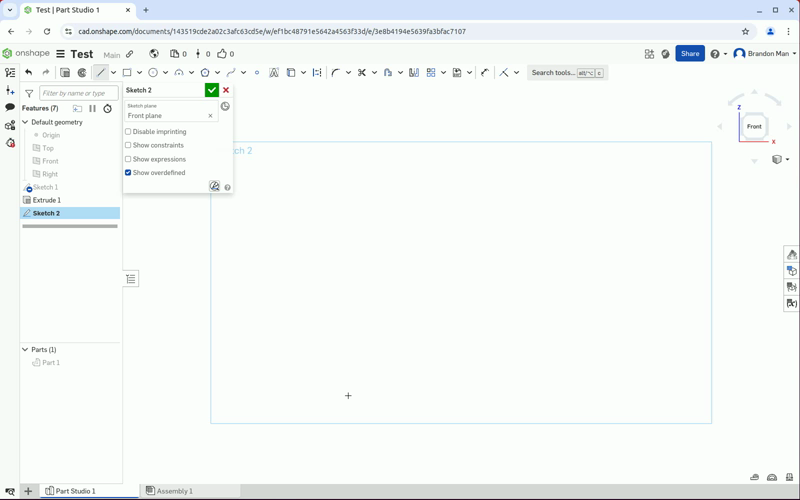
key_up(shift)
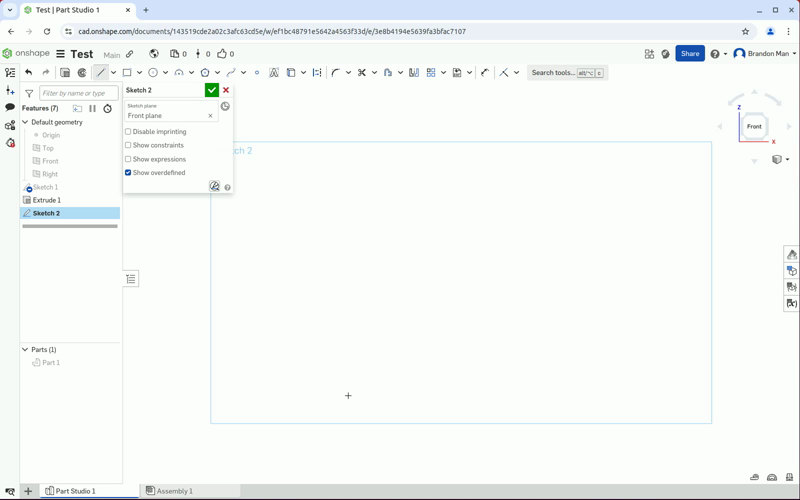
key_down(shift)
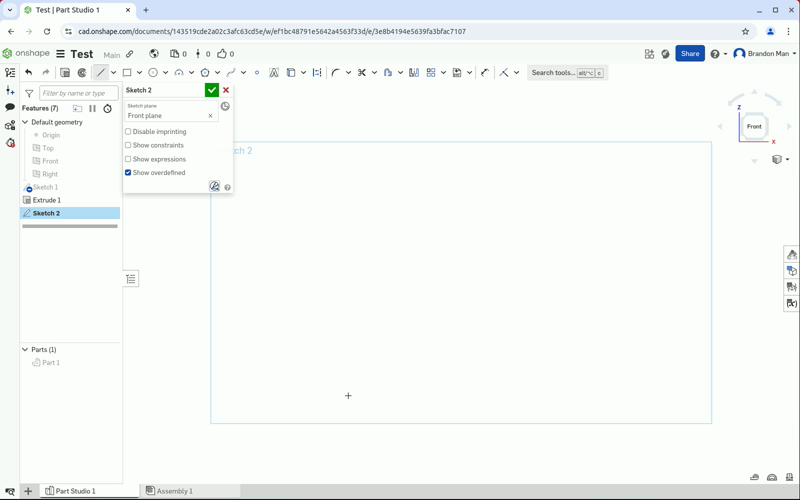
mouse_move(572, 395)
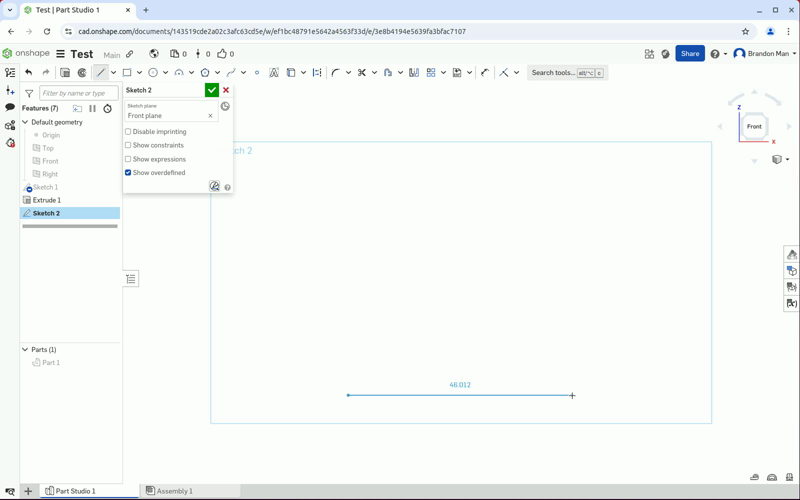
click(572, 395)
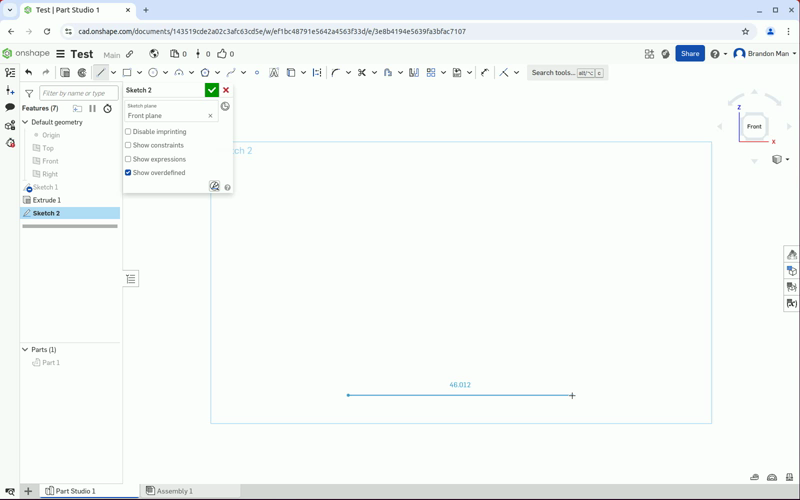
key_up(shift)
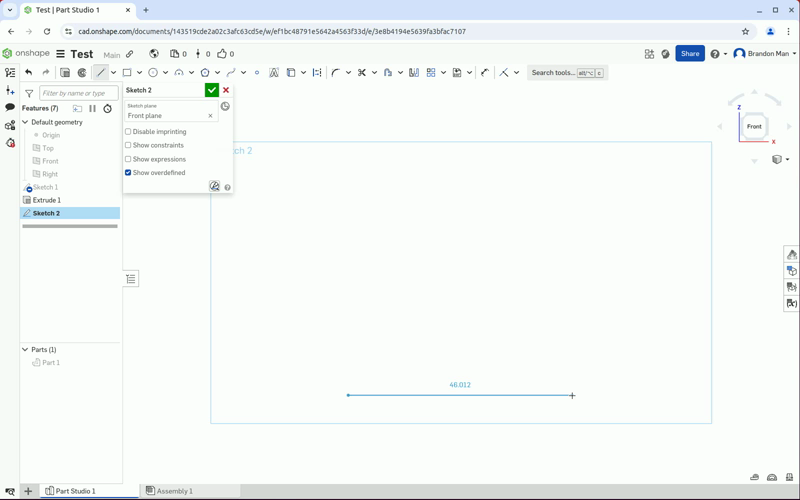
key_down(shift)
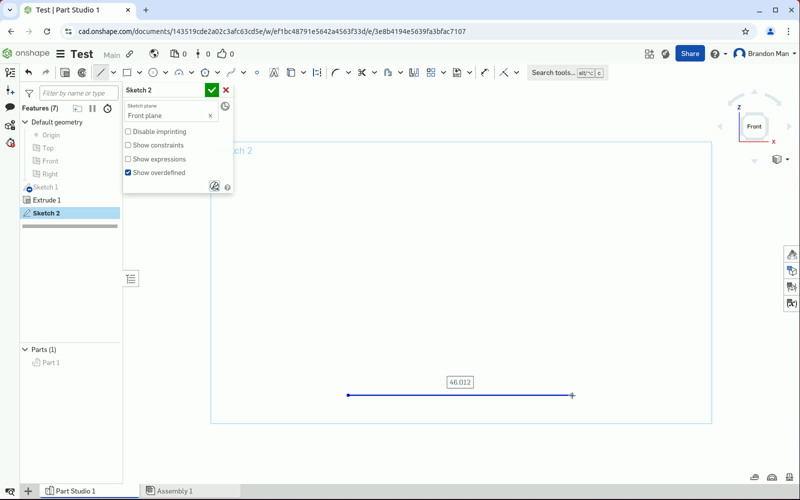
mouse_move(572, 171)
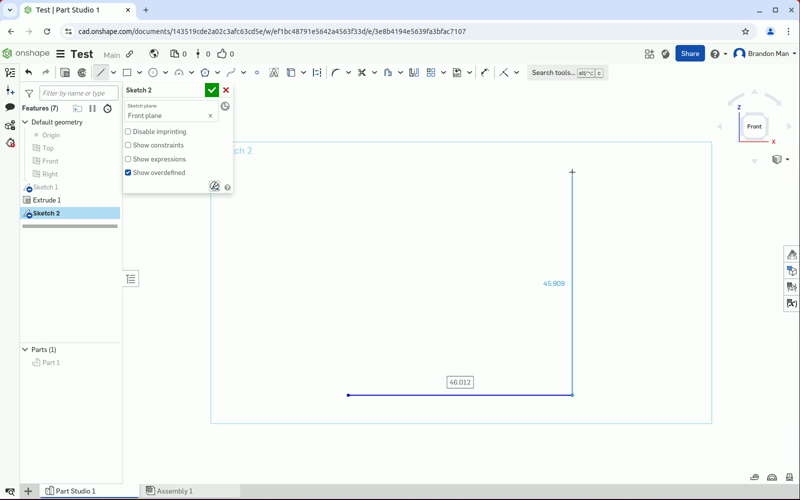
click(572, 171)
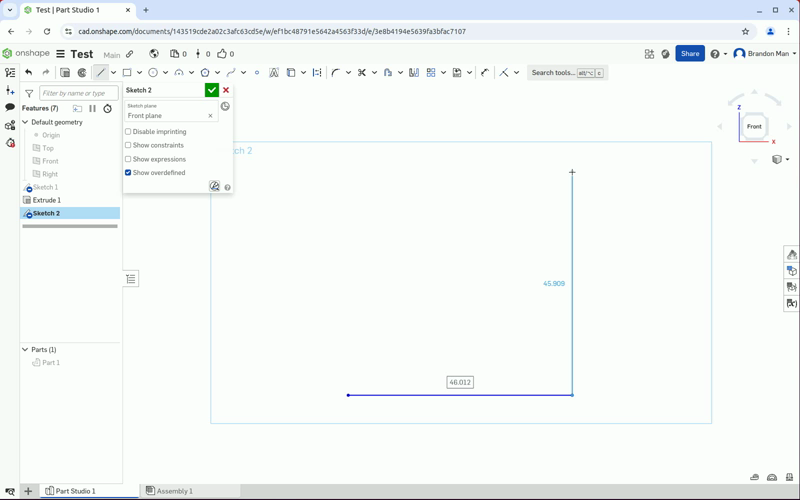
key_up(shift)
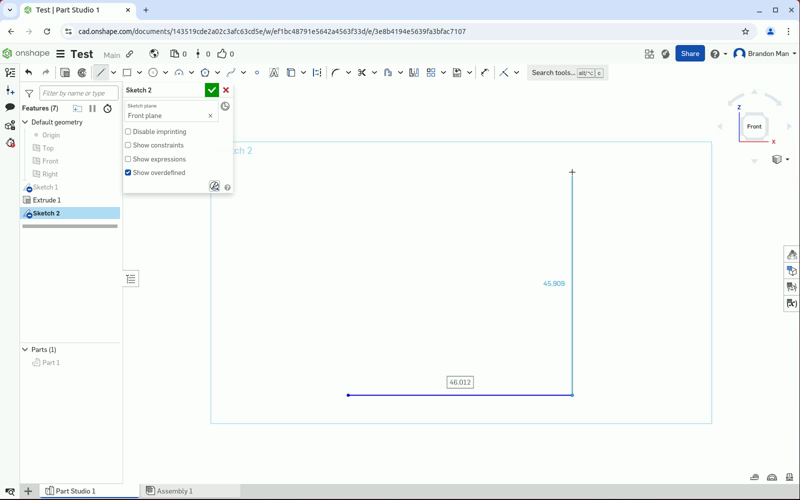
key_down(shift)
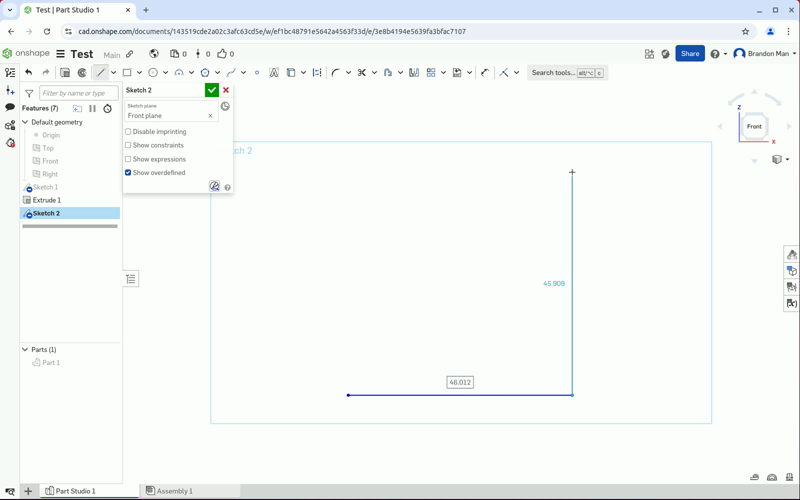
mouse_move(348, 171)
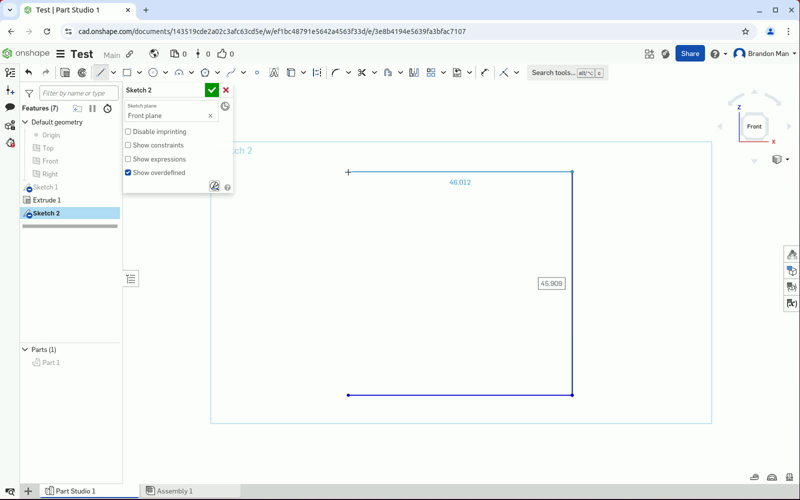
click(348, 171)
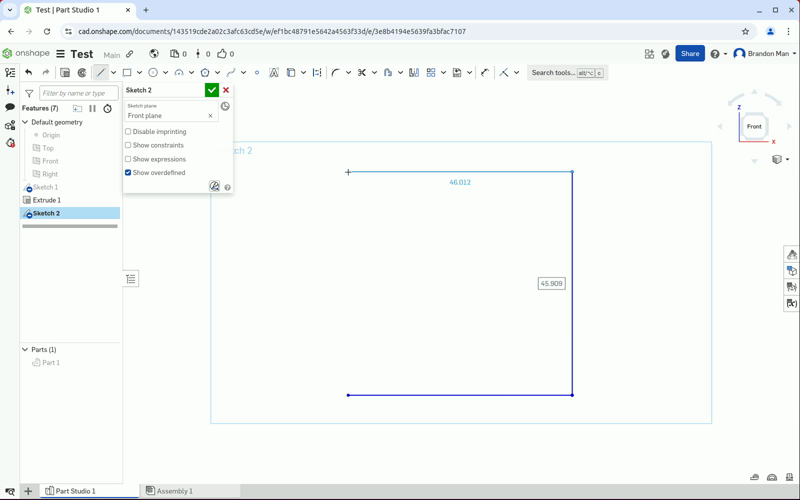
key_up(shift)
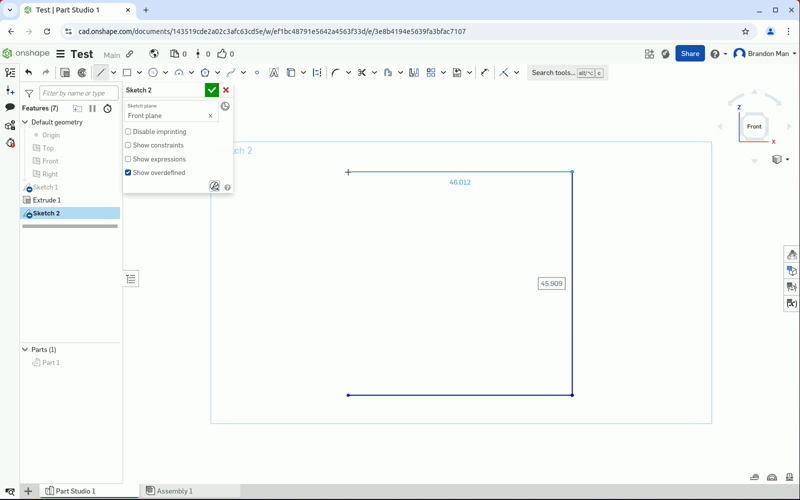
key_down(shift)
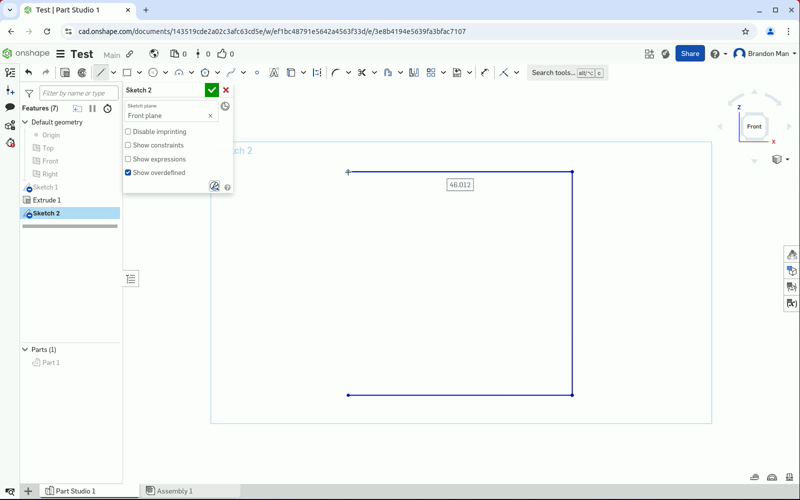
mouse_move(348, 395)
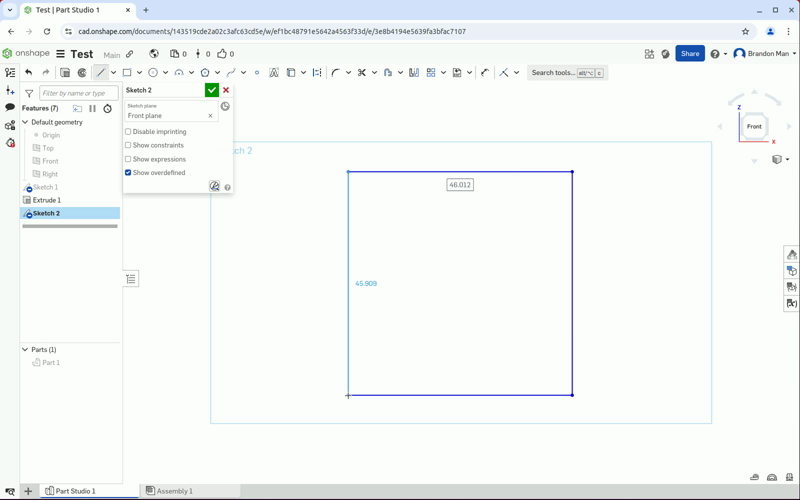
key_up(shift)
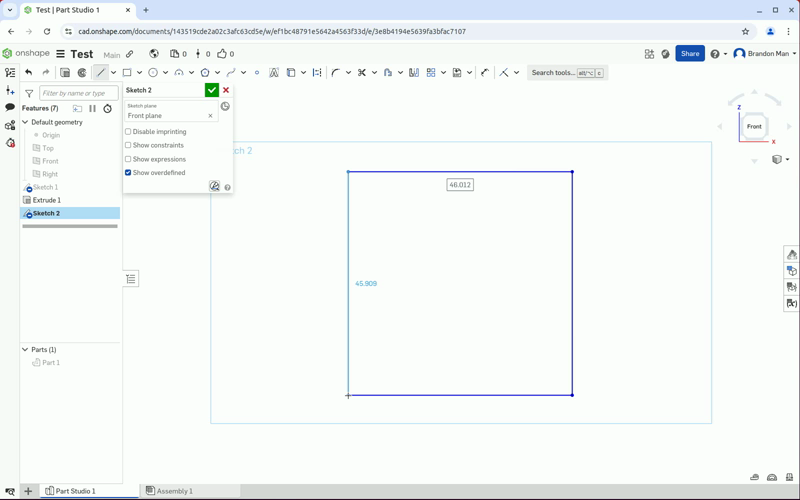
click(348, 395)
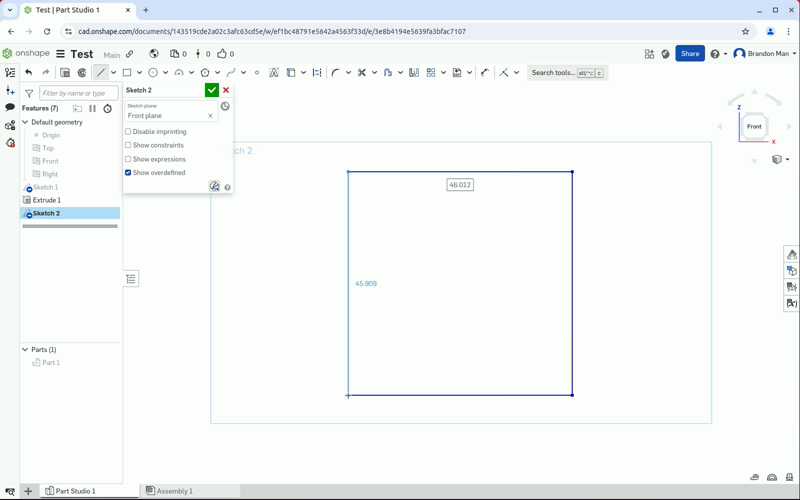
key(esc)
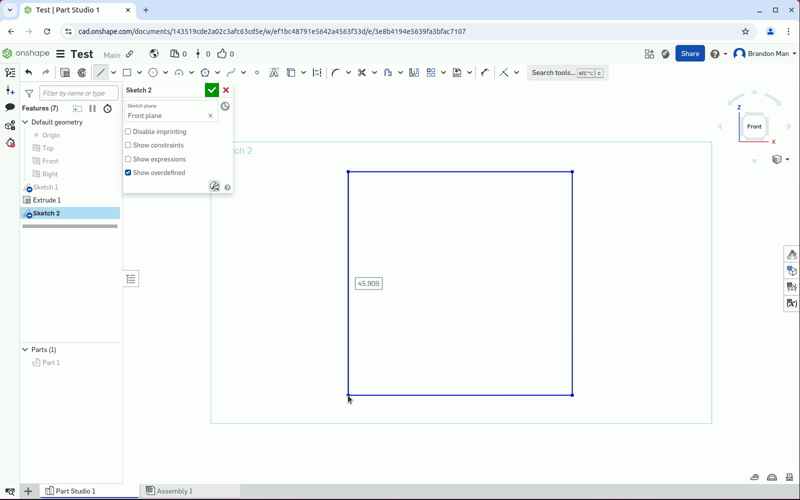
mouse_move(450, 289)
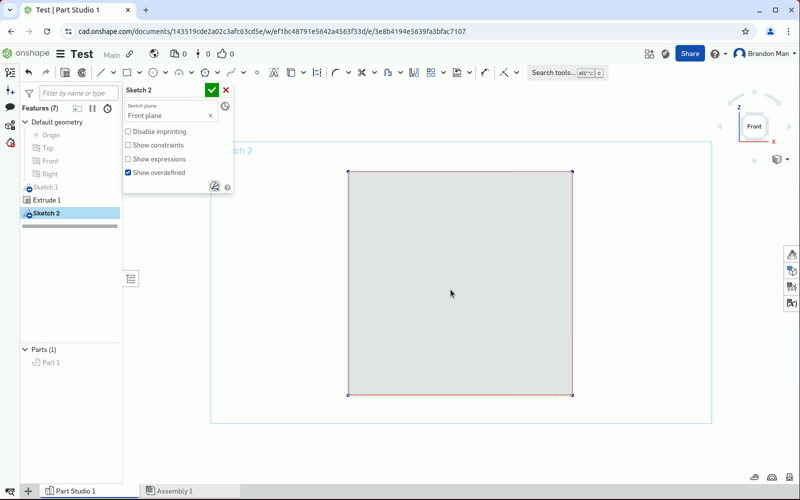
click(450, 289)
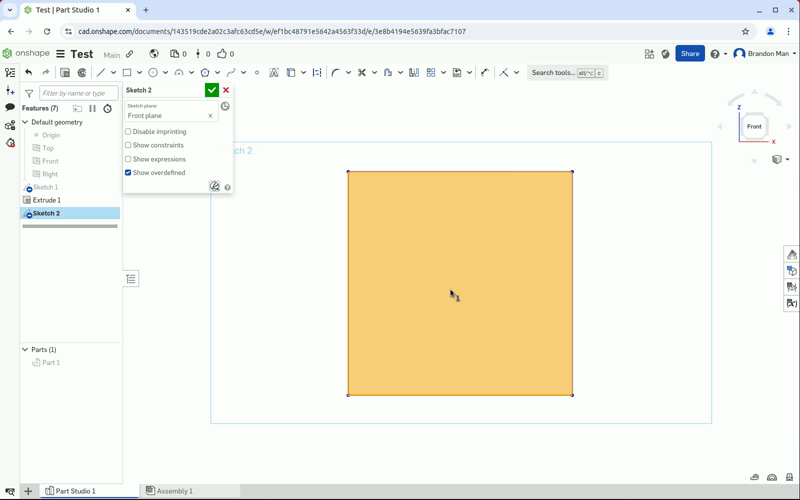
mouse_move(73, 352)
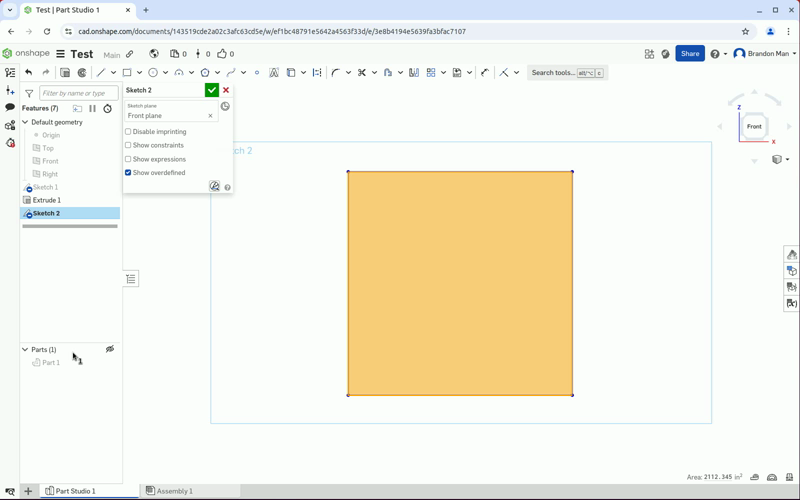
key(shift+y)
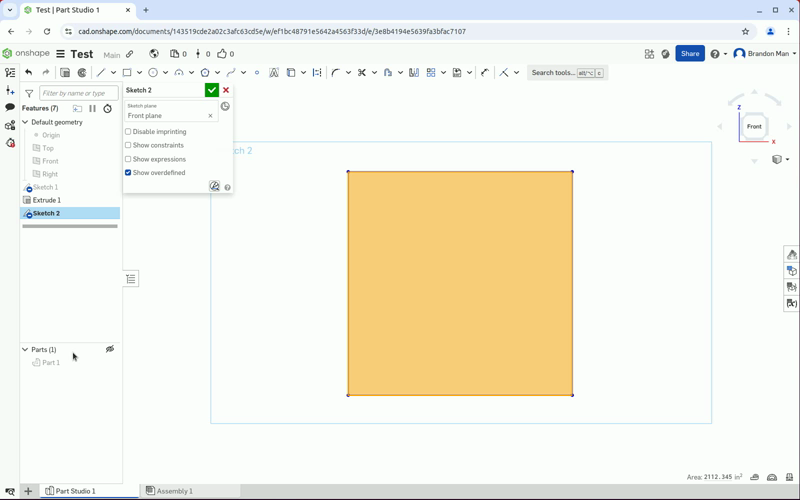
key(shift+e)
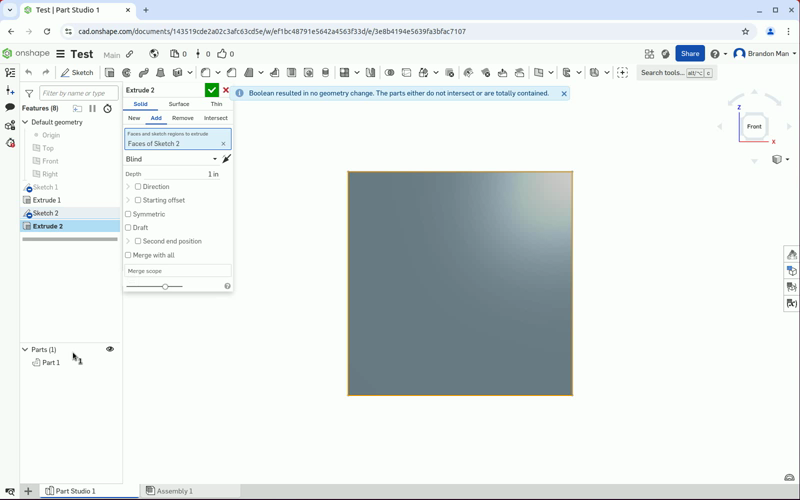
mouse_move(143, 106)
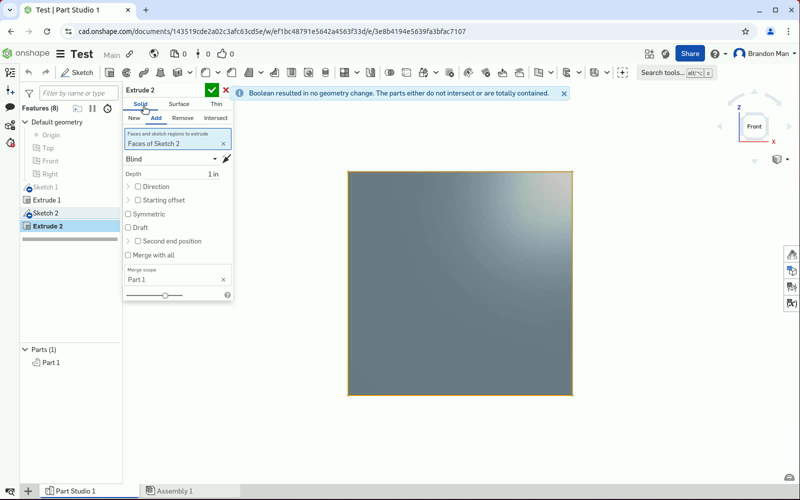
click(143, 106)
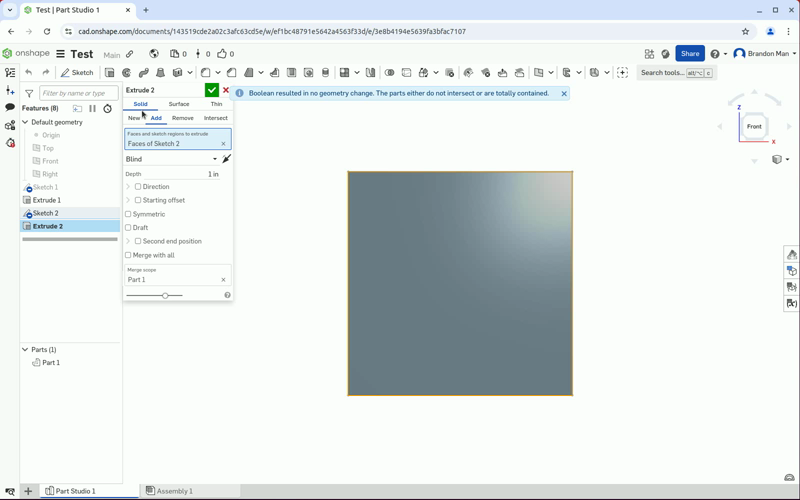
mouse_move(137, 120)
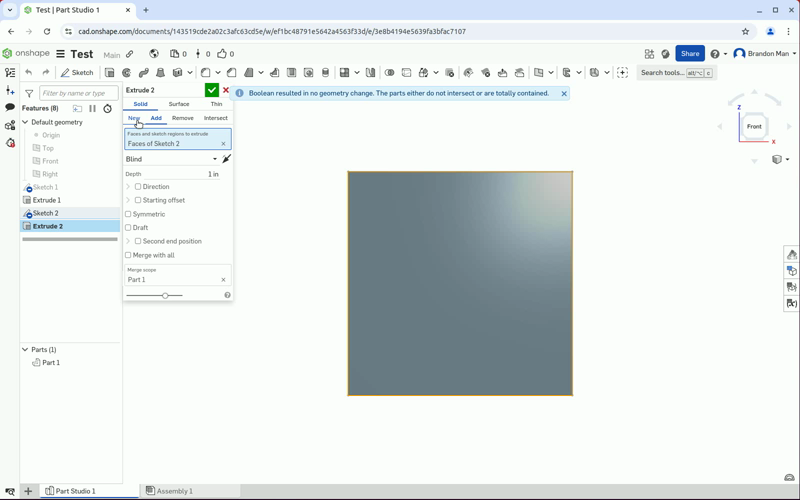
click(137, 120)
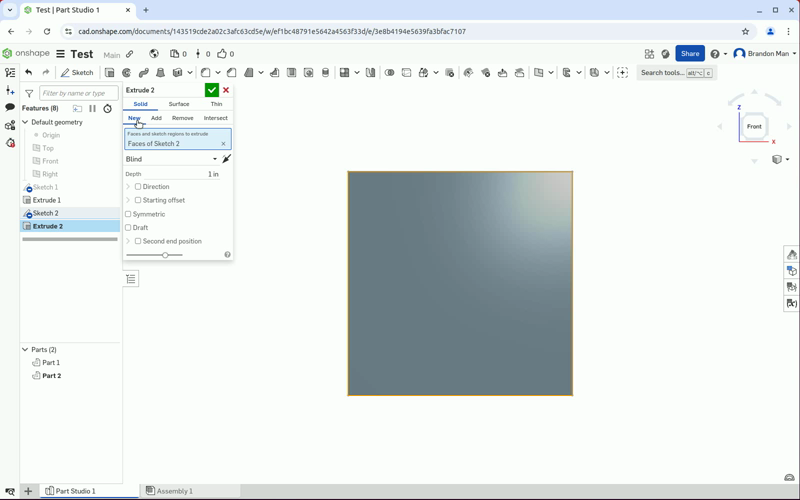
key(tab, 4)
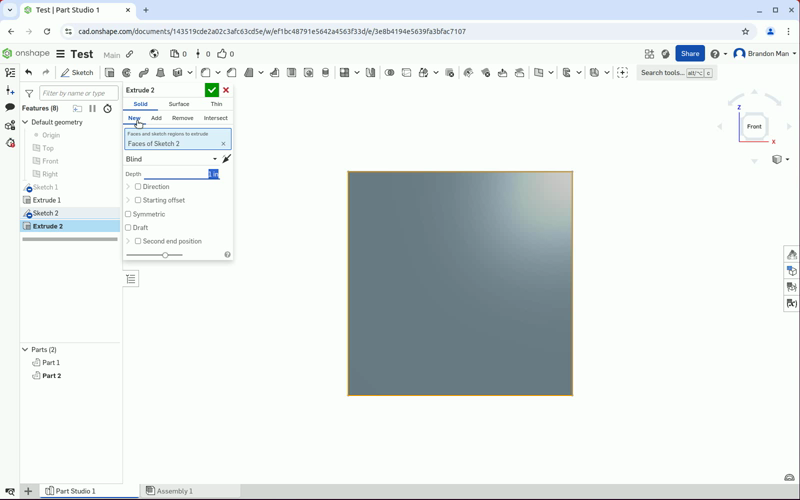
text(-23.108)
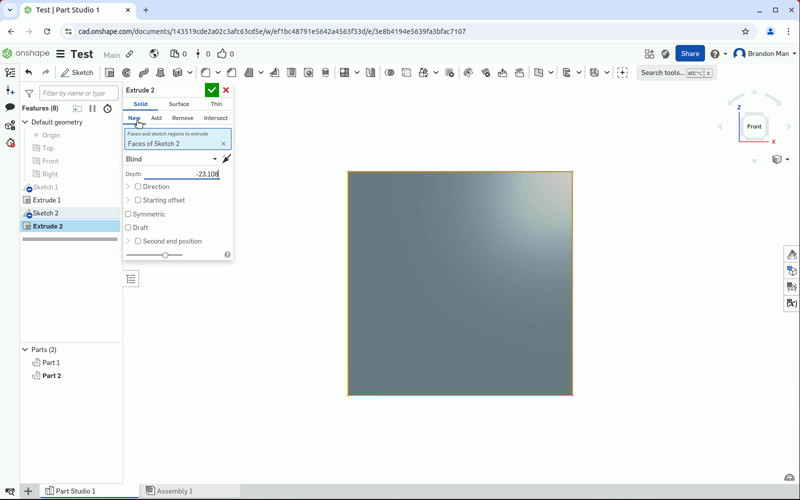
key(enter)
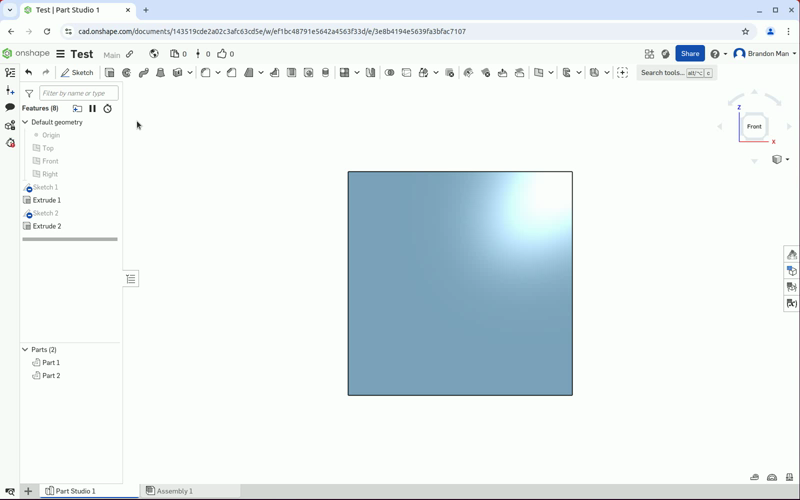
key(shift+h)
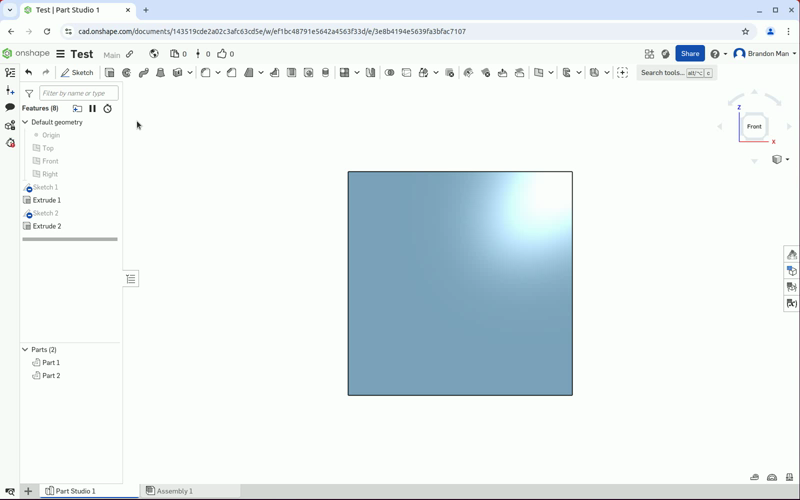
key(shift+h)
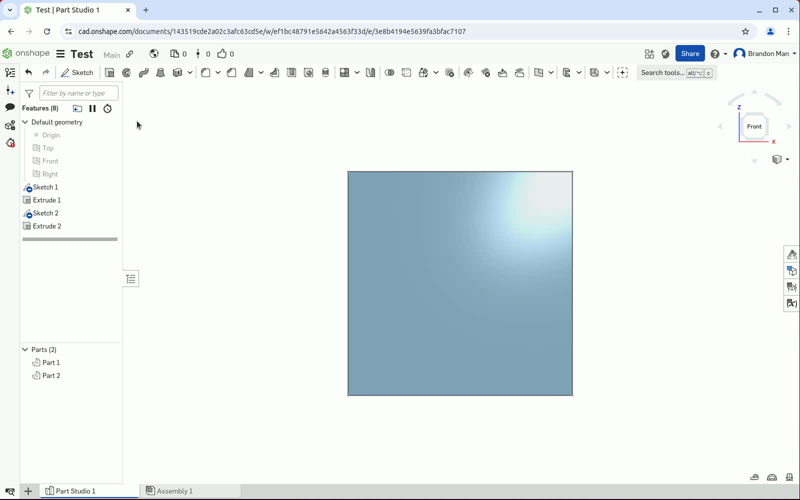
key(shift+7)
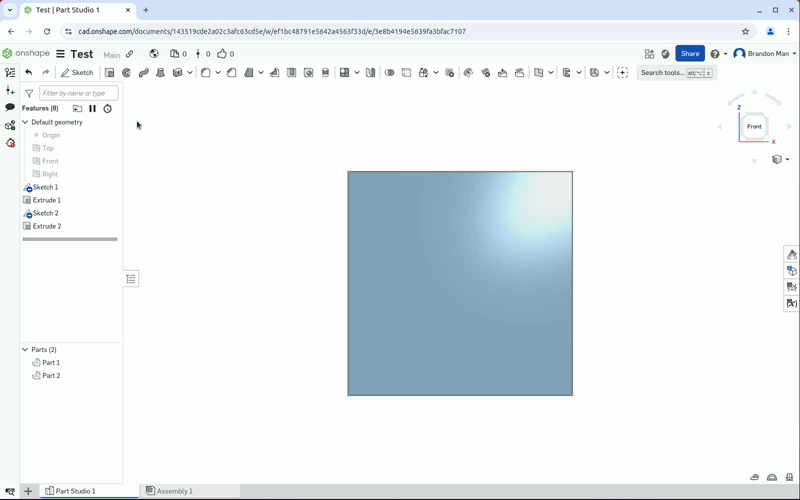
key(left, 2)
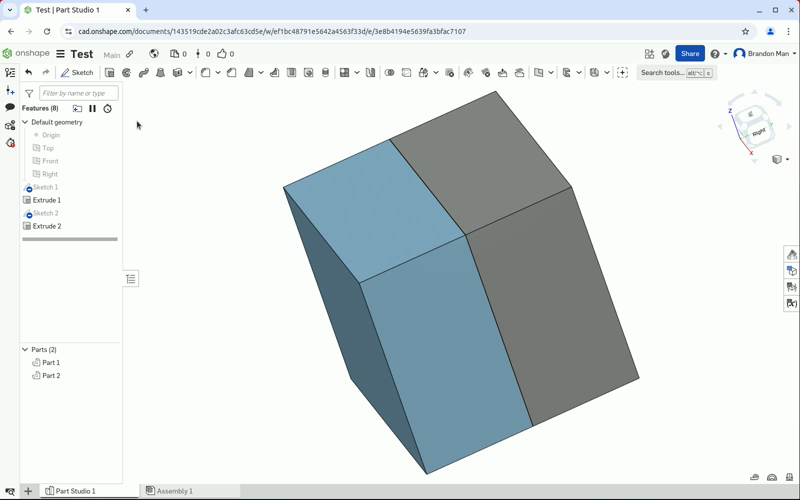
key(down, 2)
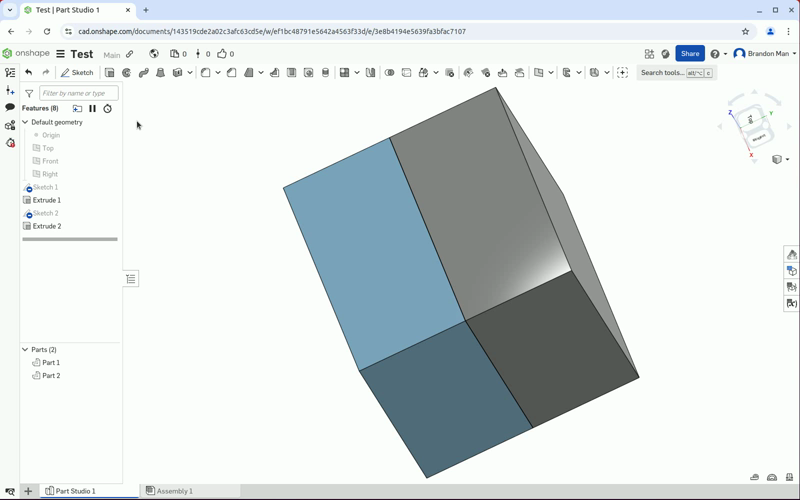
key(up, 2)
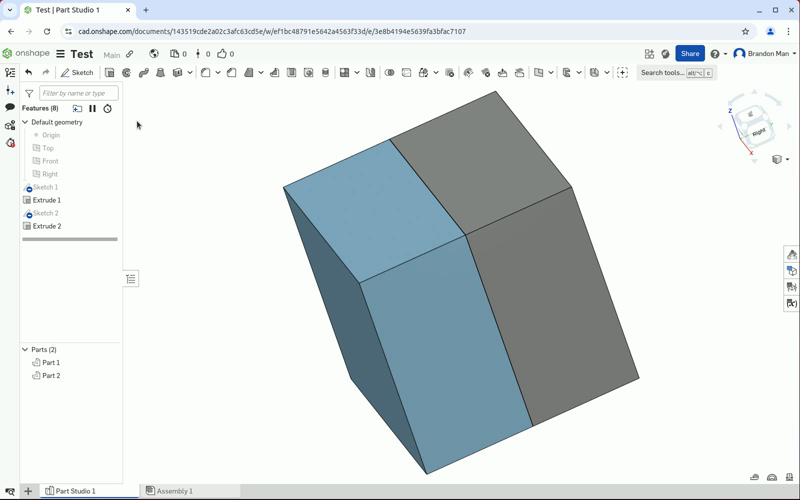
key(right, 2)
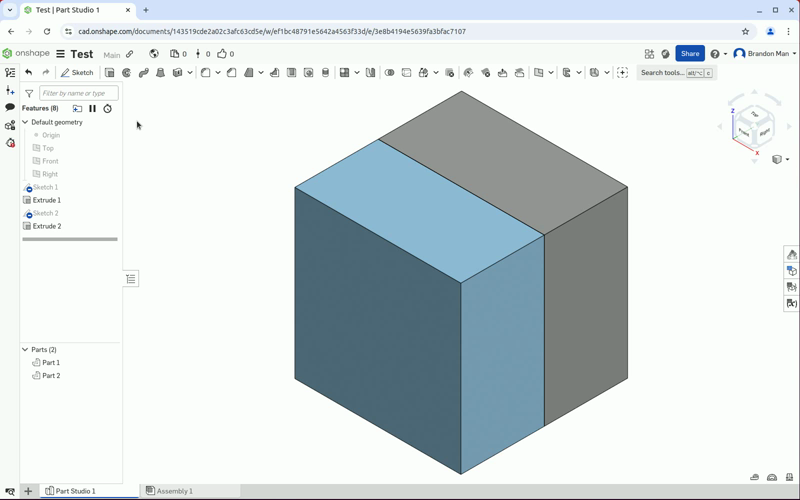
mouse_move(73, 189)
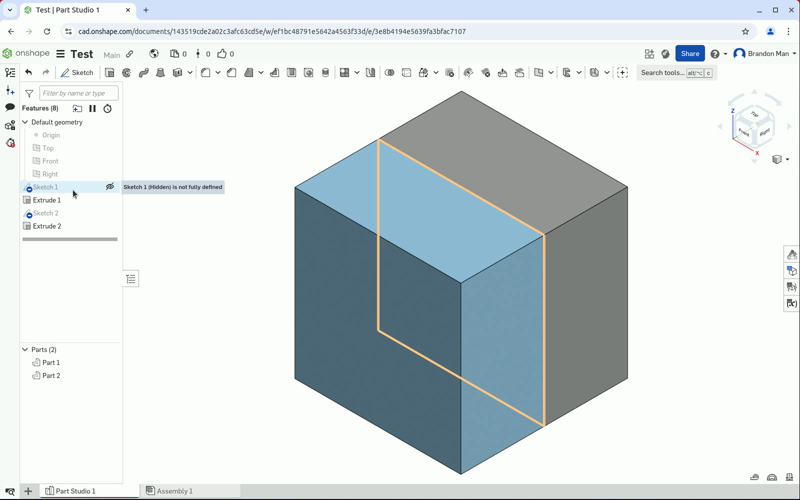
click(73, 189)